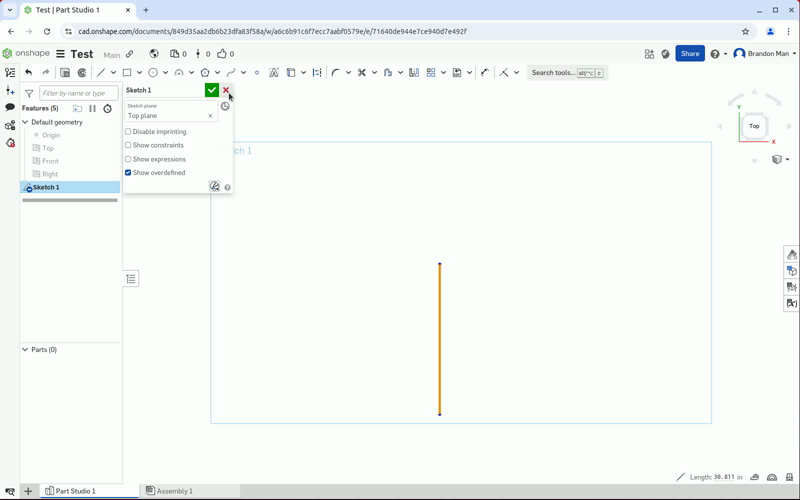
key(shift+h)
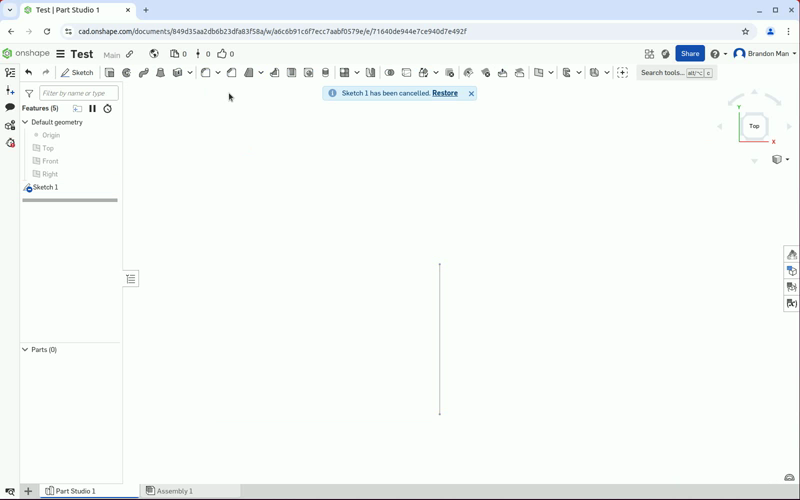
key(shift+s)
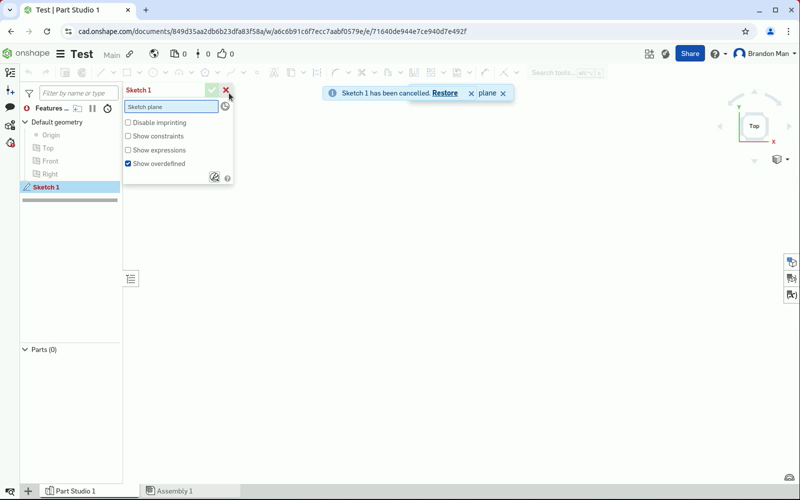
mouse_move(73, 150)
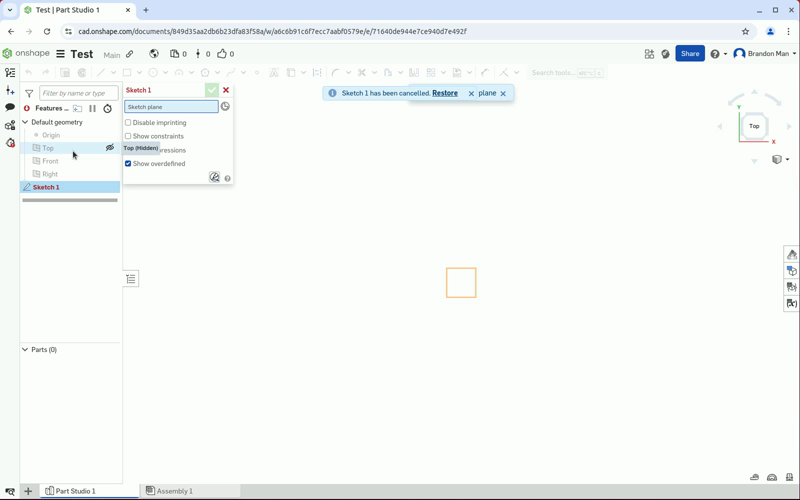
click(73, 150)
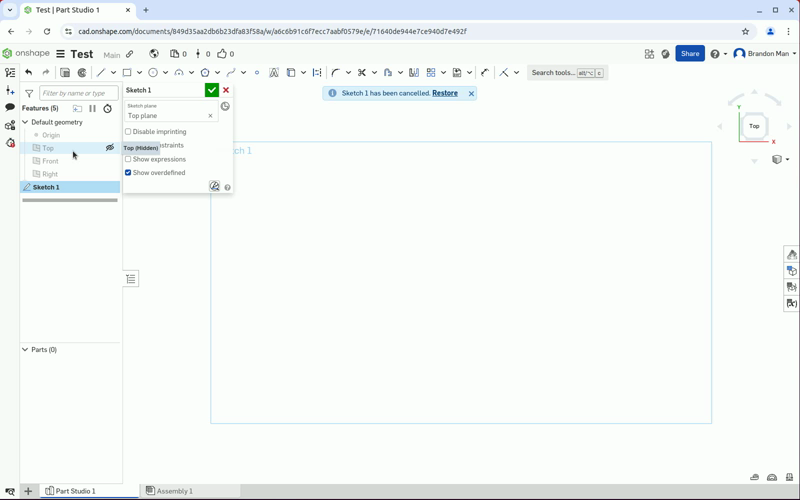
mouse_move(73, 352)
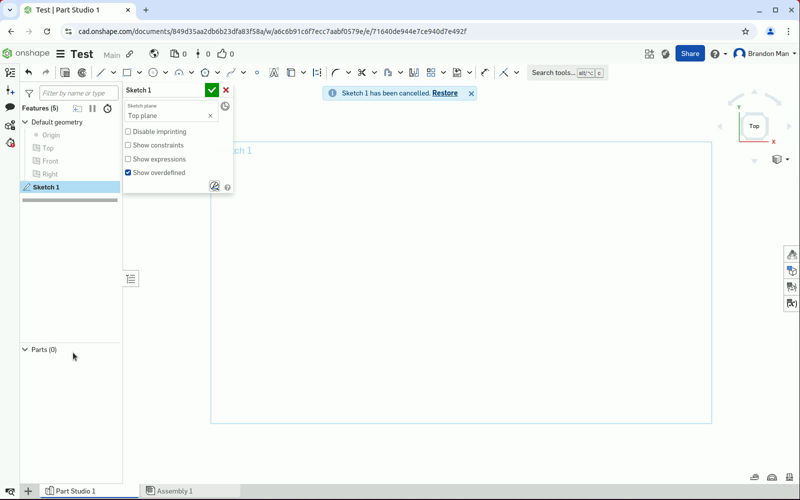
key(y)
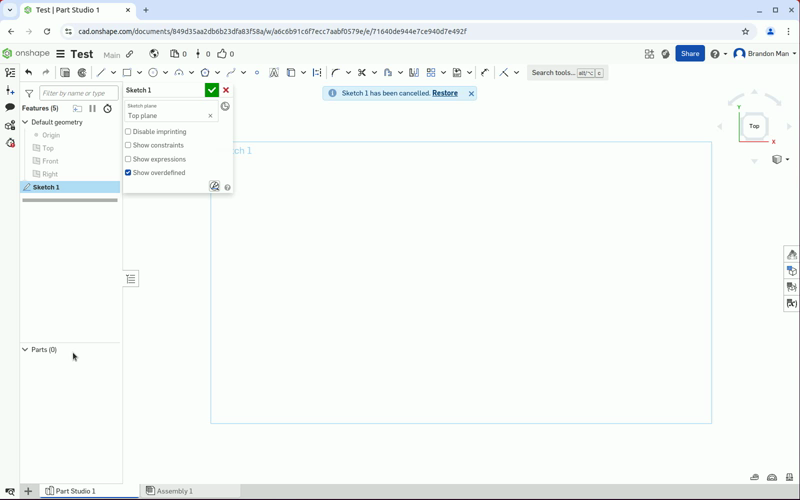
key(l)
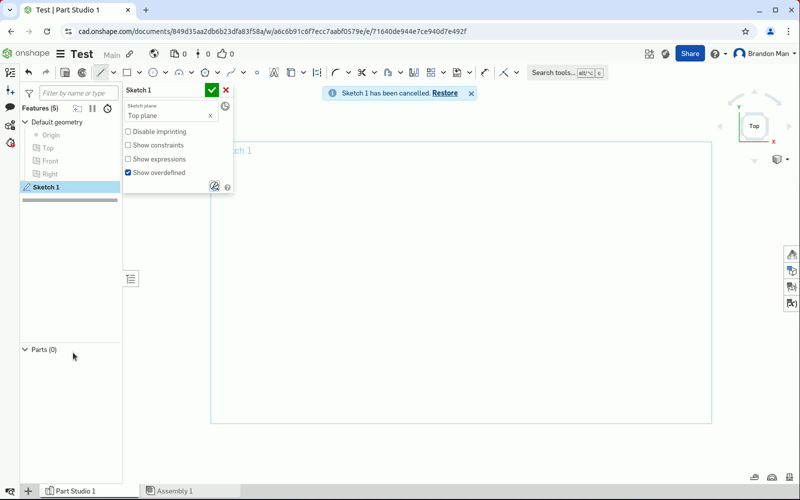
key_down(shift)
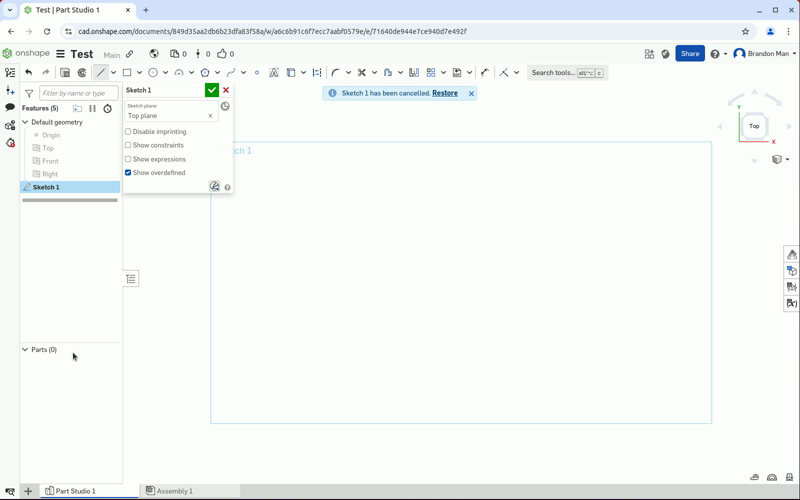
mouse_move(358, 330)
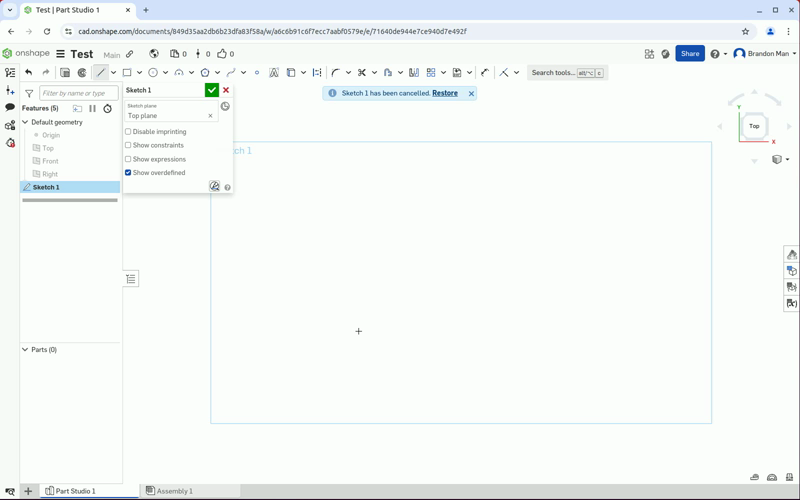
click(358, 330)
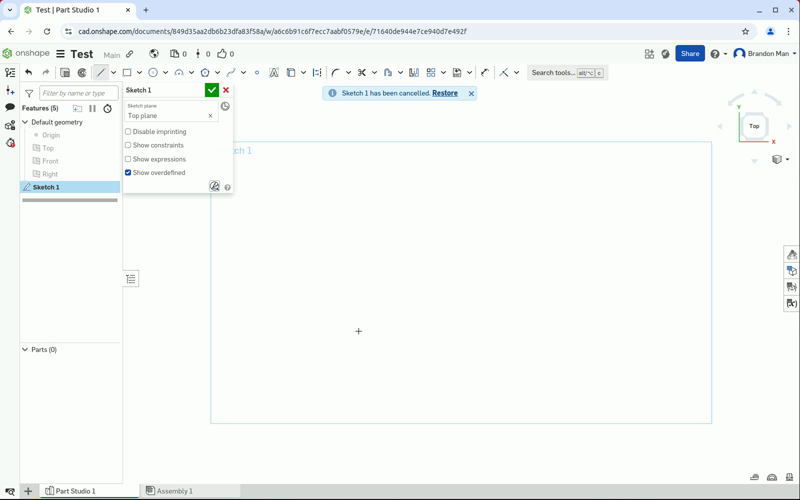
key_up(shift)
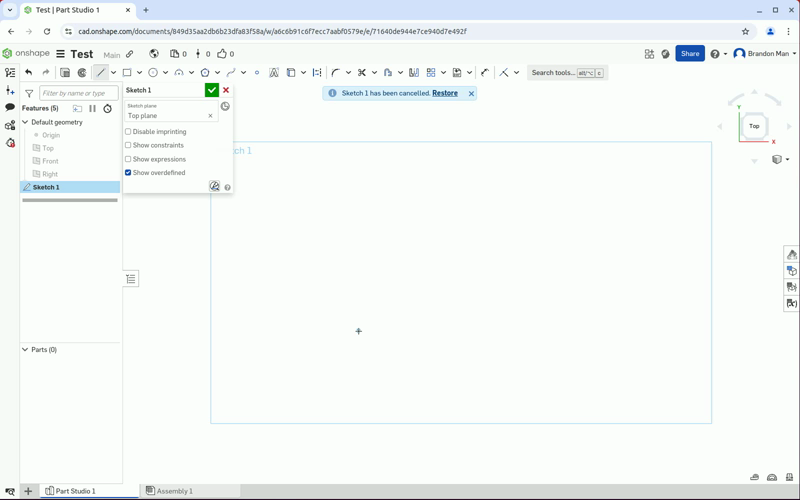
key_down(shift)
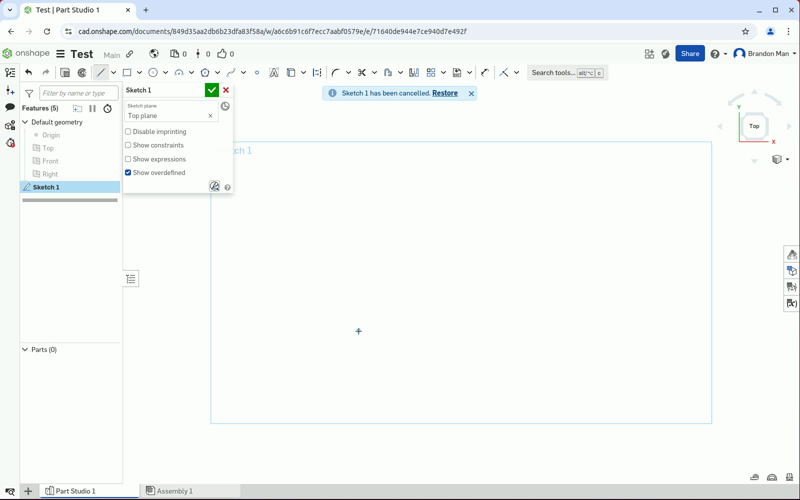
mouse_move(450, 395)
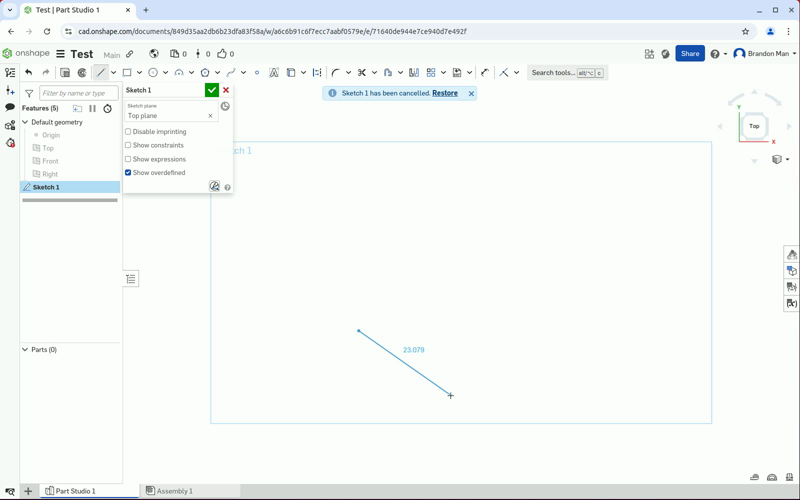
click(450, 395)
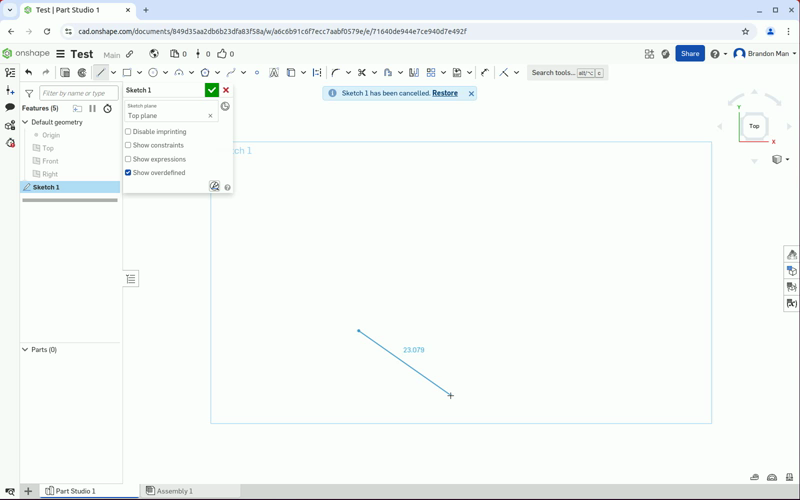
key_up(shift)
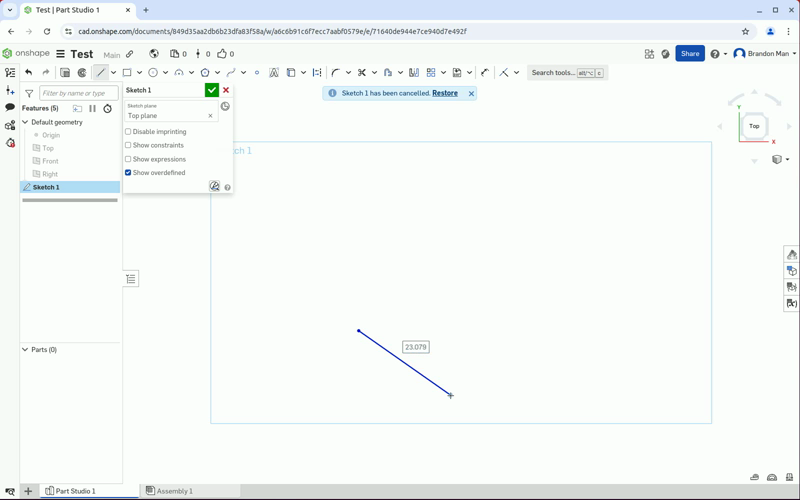
key_down(shift)
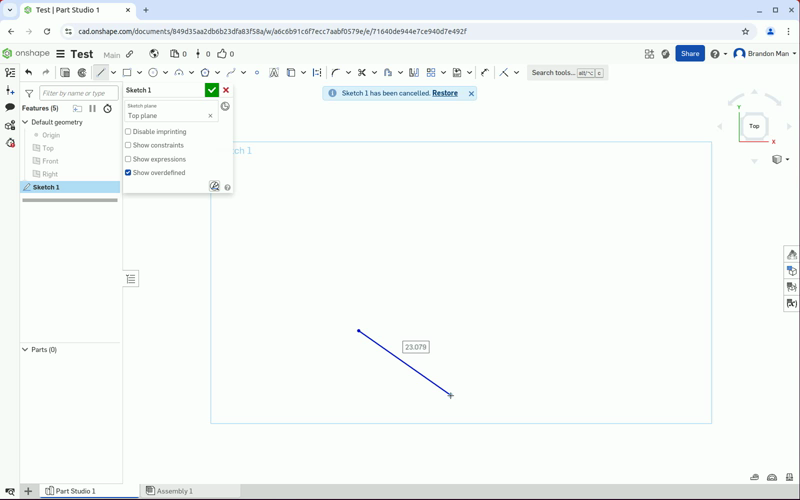
mouse_move(553, 345)
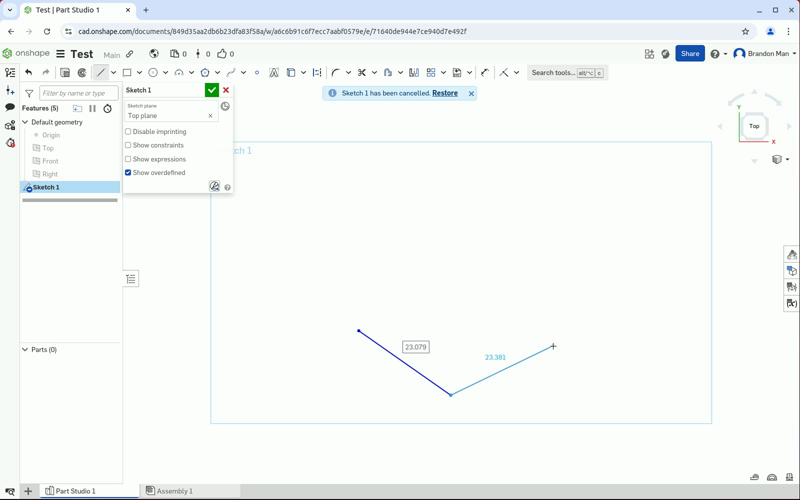
click(553, 345)
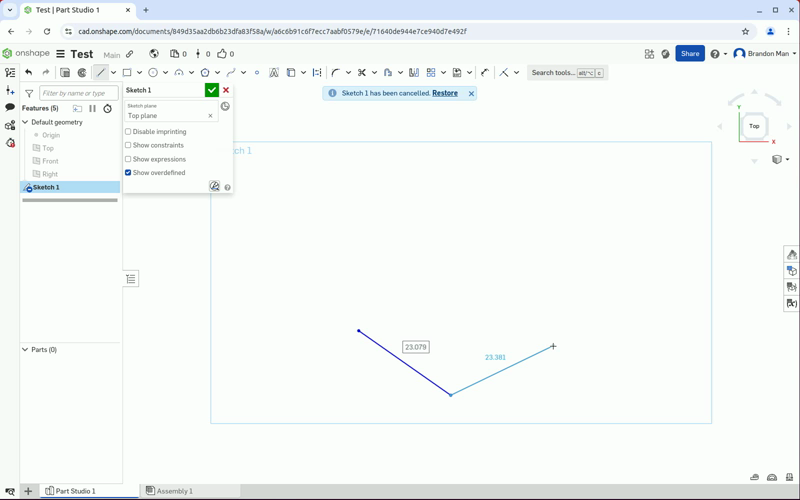
key_up(shift)
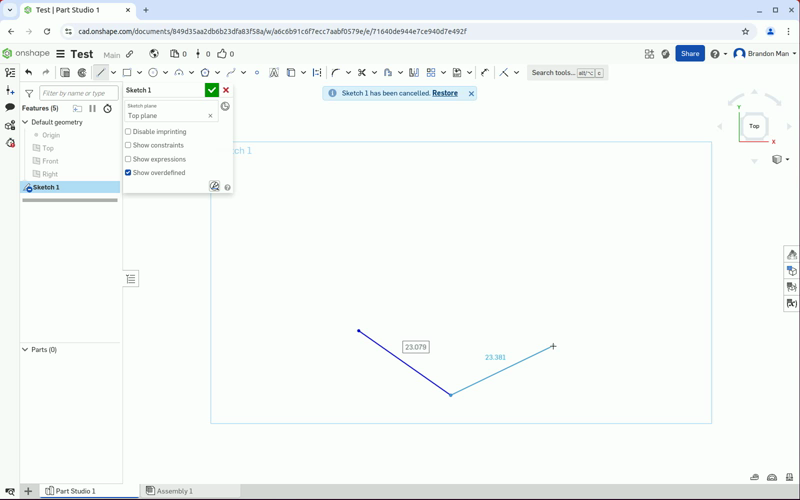
key_down(shift)
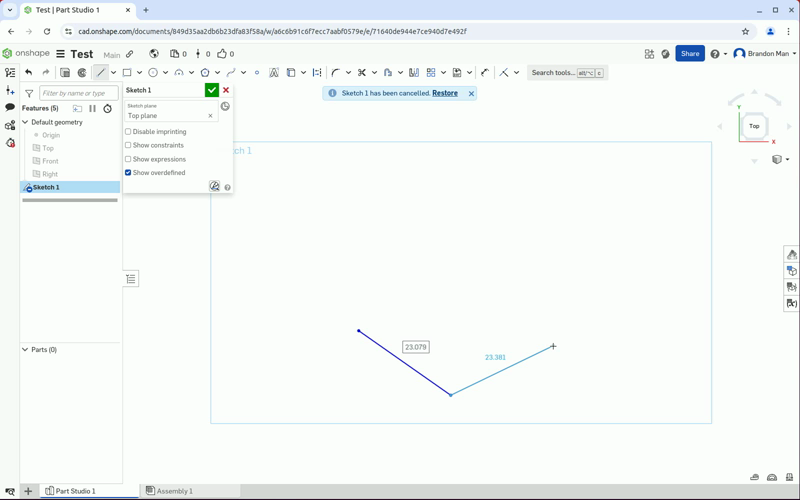
mouse_move(561, 234)
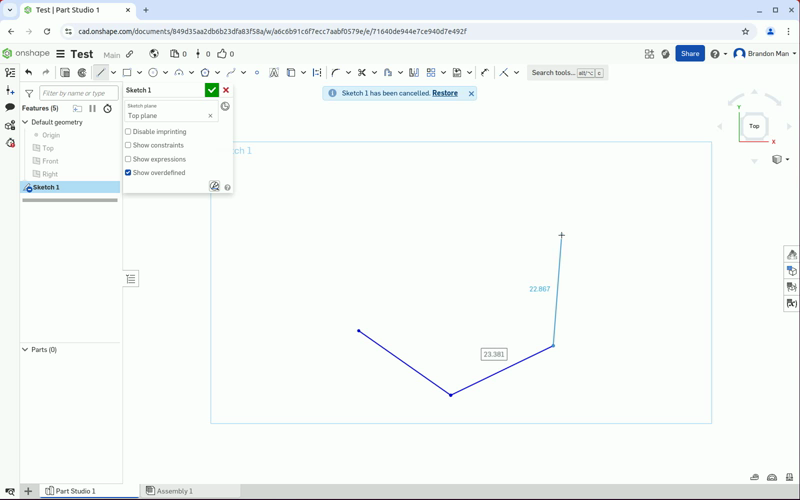
click(561, 234)
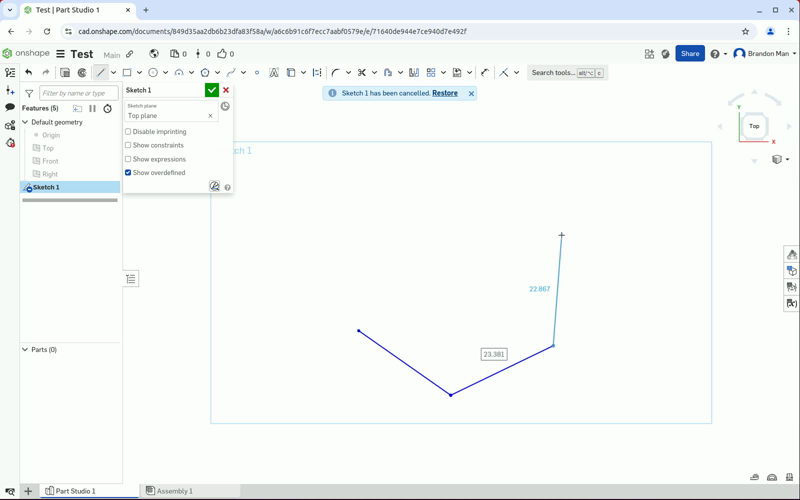
key_up(shift)
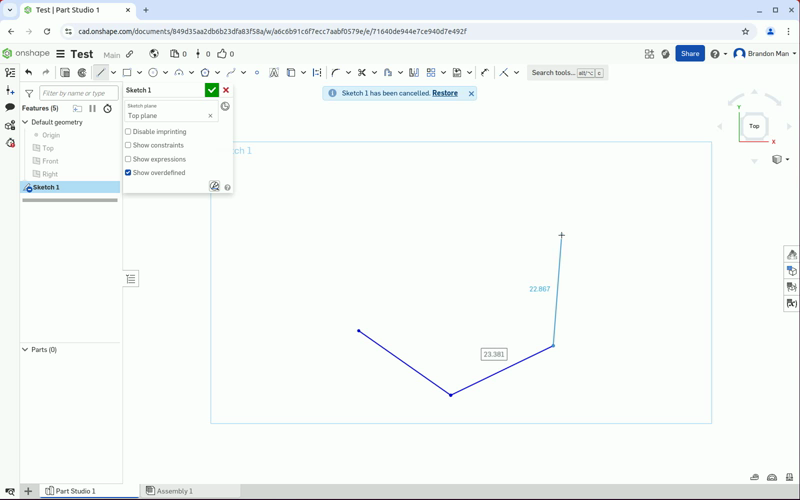
key_down(shift)
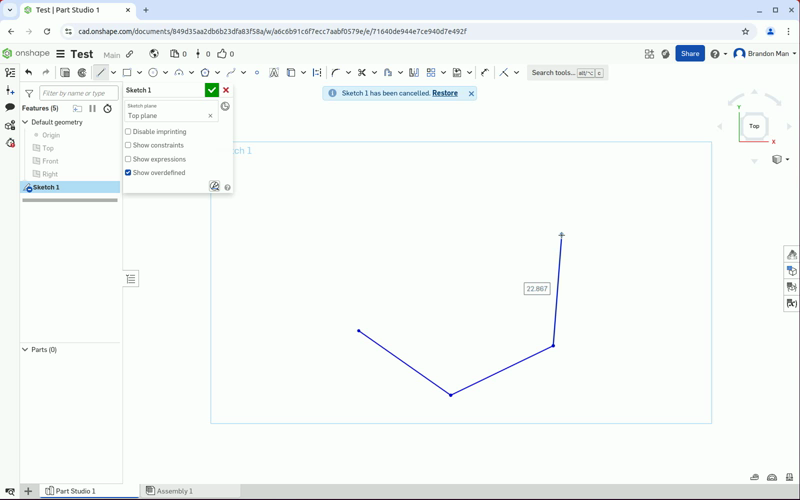
mouse_move(469, 170)
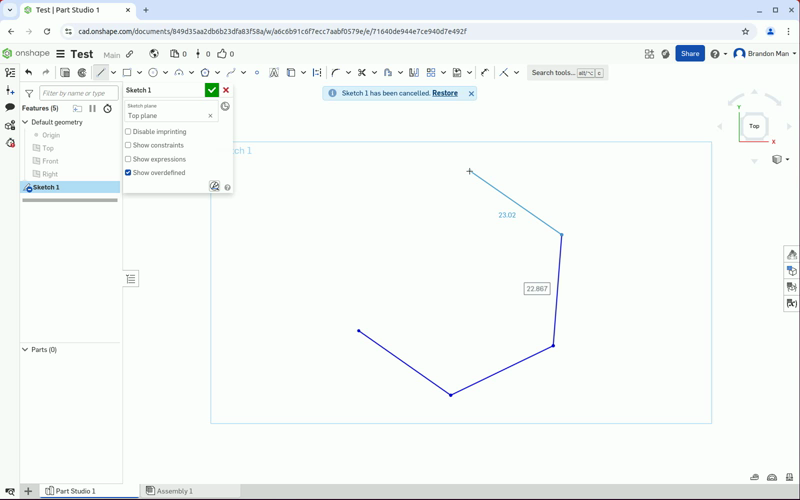
click(469, 170)
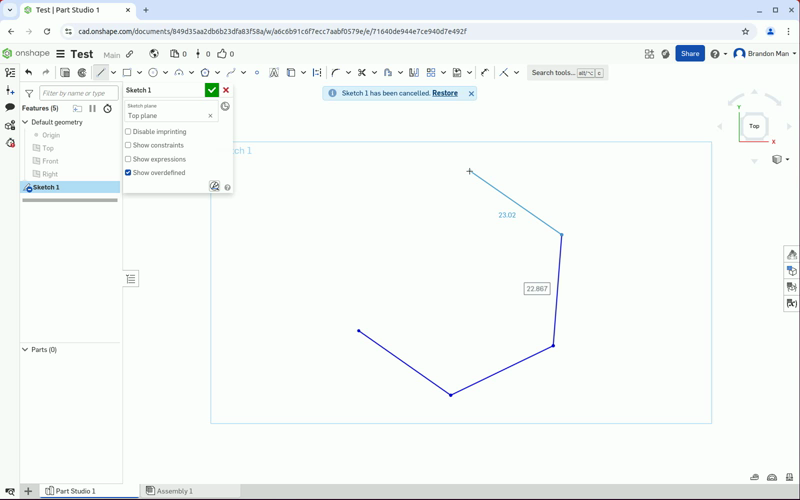
key_up(shift)
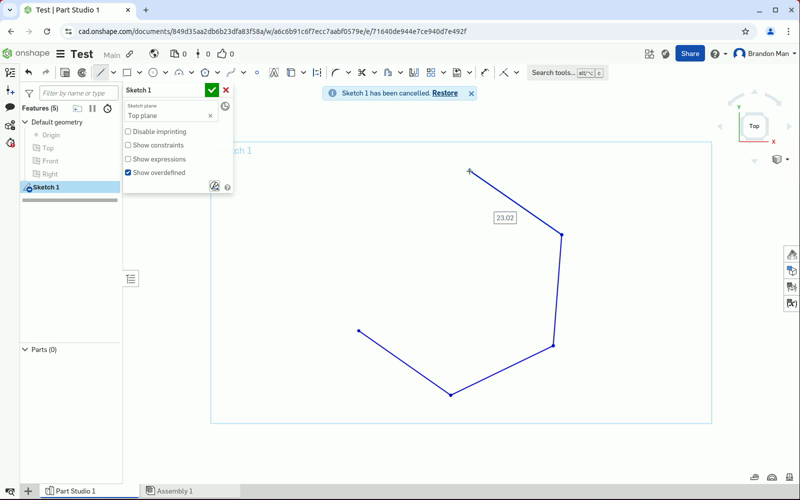
key_down(shift)
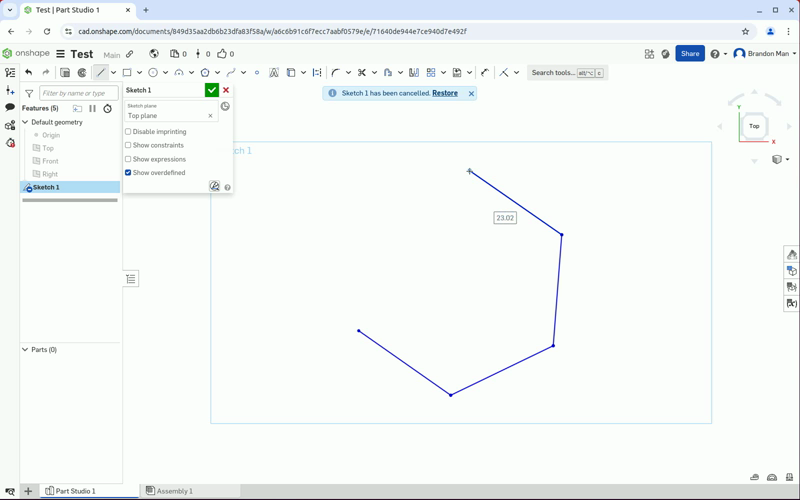
mouse_move(367, 219)
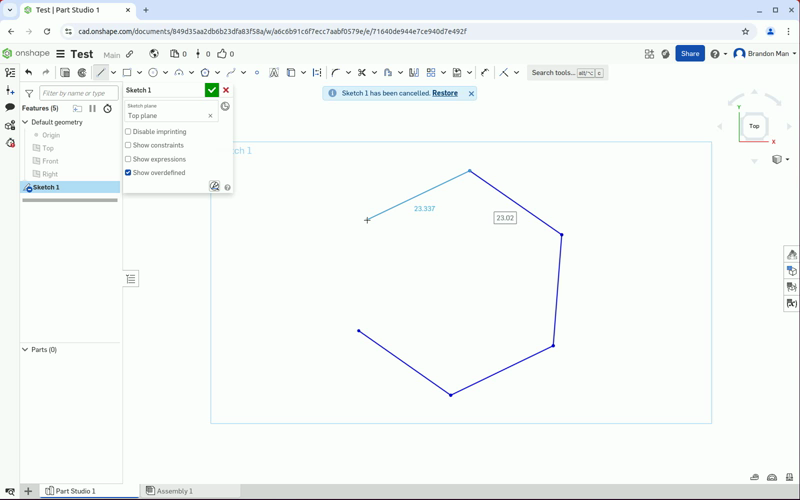
click(367, 219)
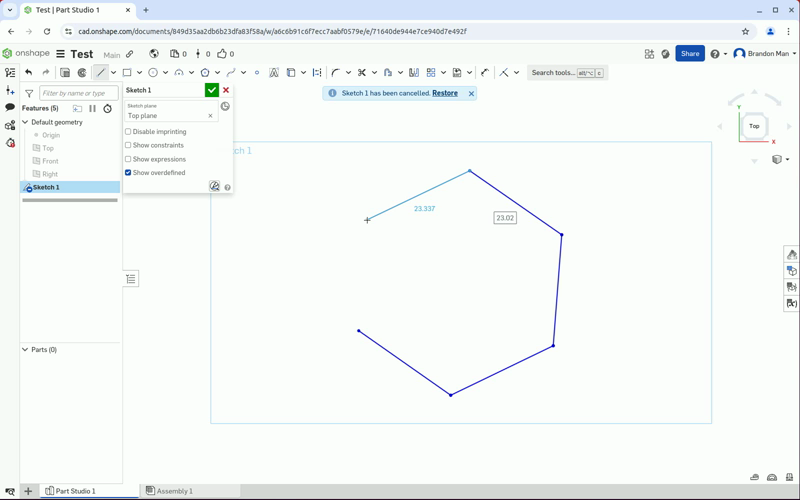
key_up(shift)
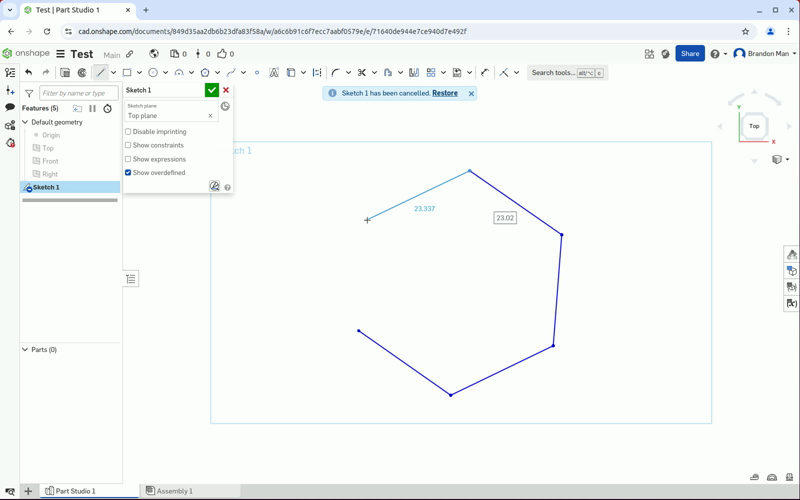
key_down(shift)
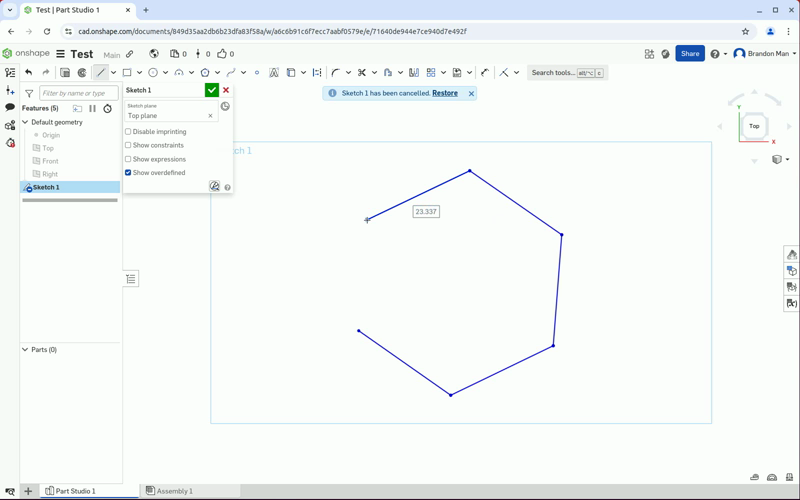
mouse_move(358, 330)
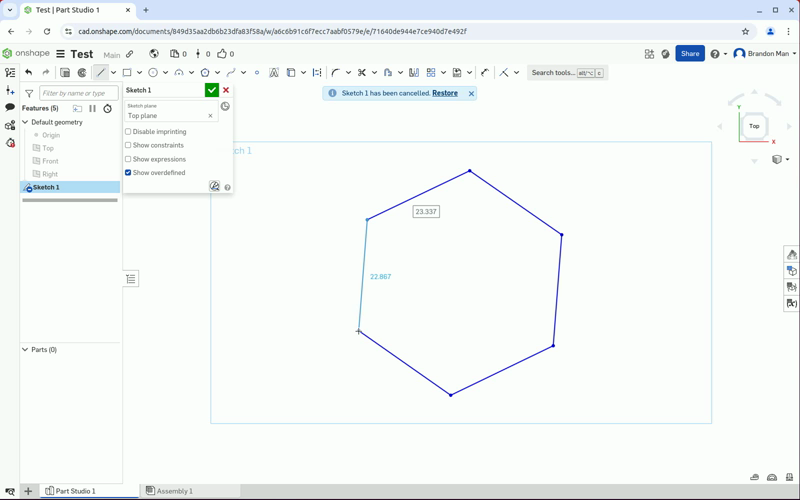
key_up(shift)
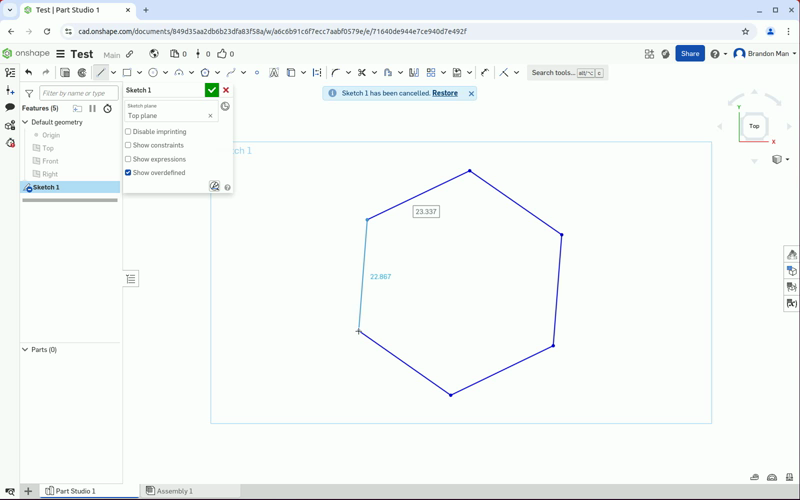
click(358, 330)
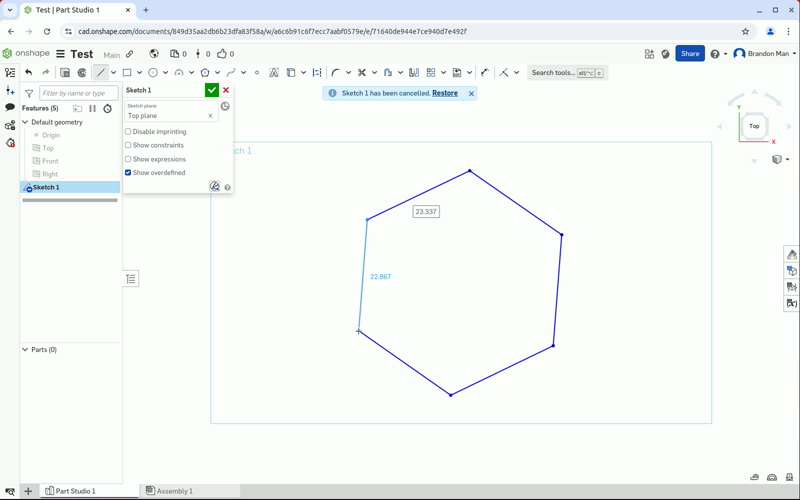
key(esc)
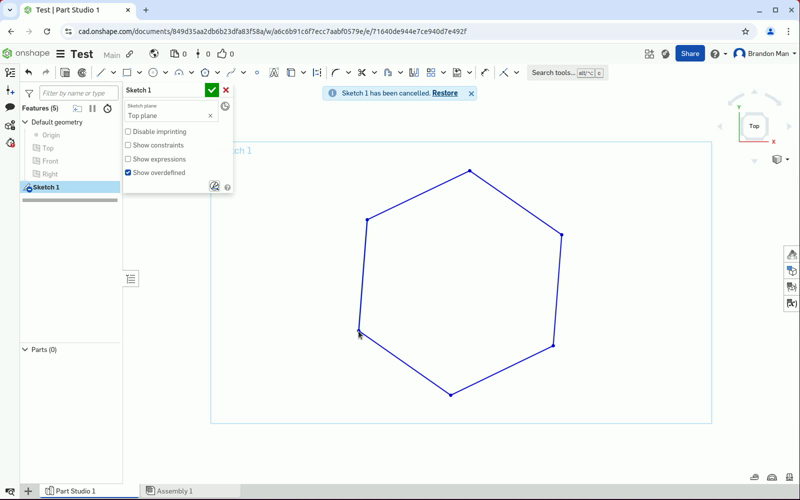
mouse_move(487, 214)
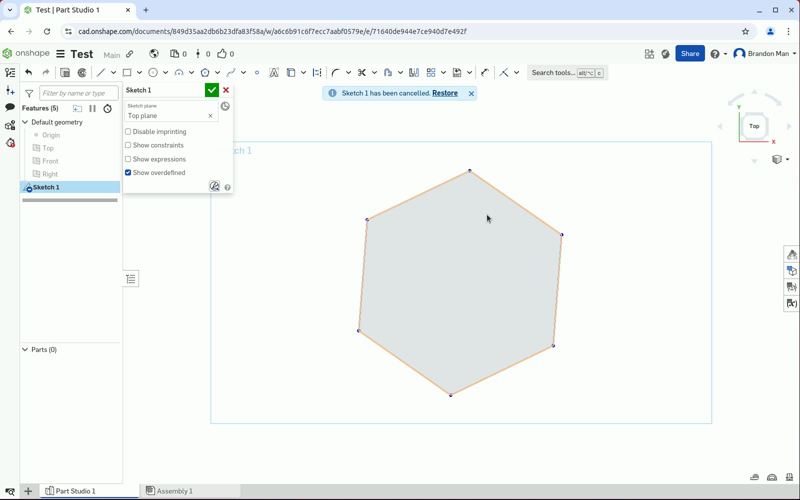
click(487, 214)
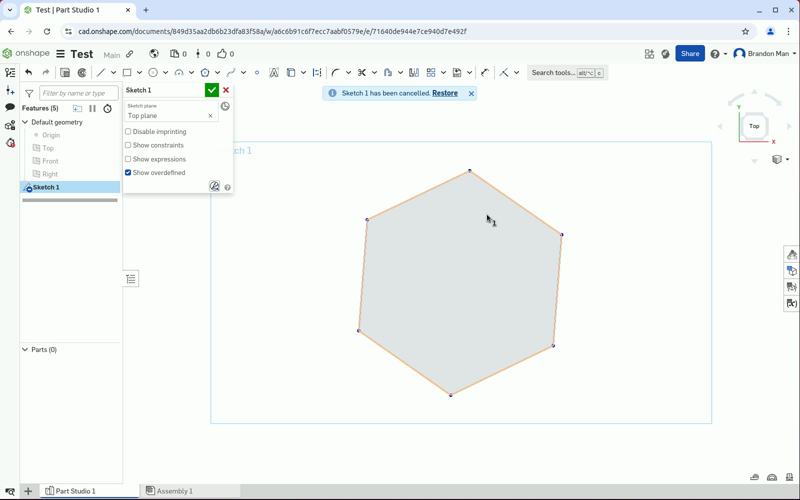
mouse_move(73, 352)
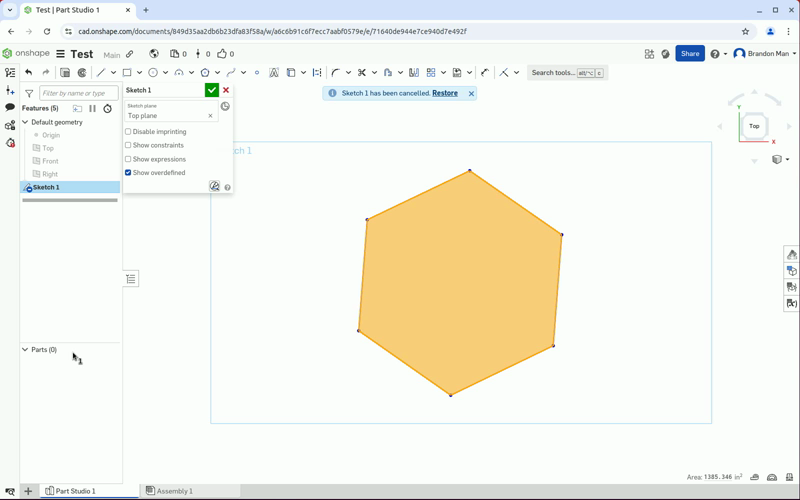
key(shift+y)
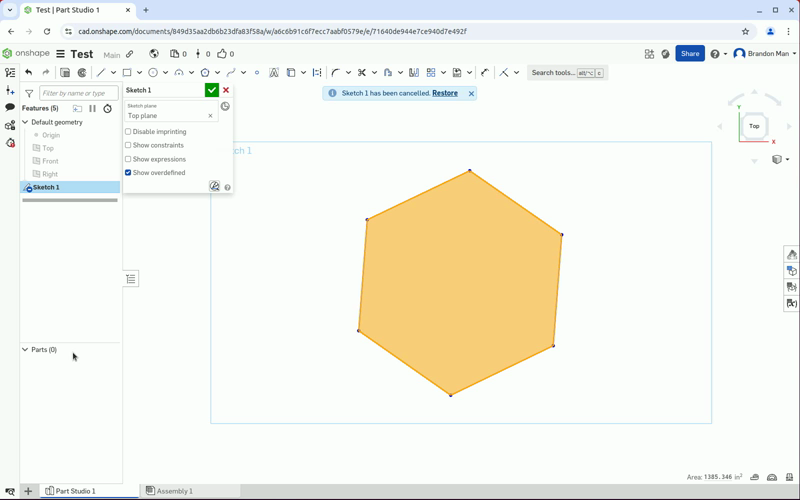
key(shift+e)
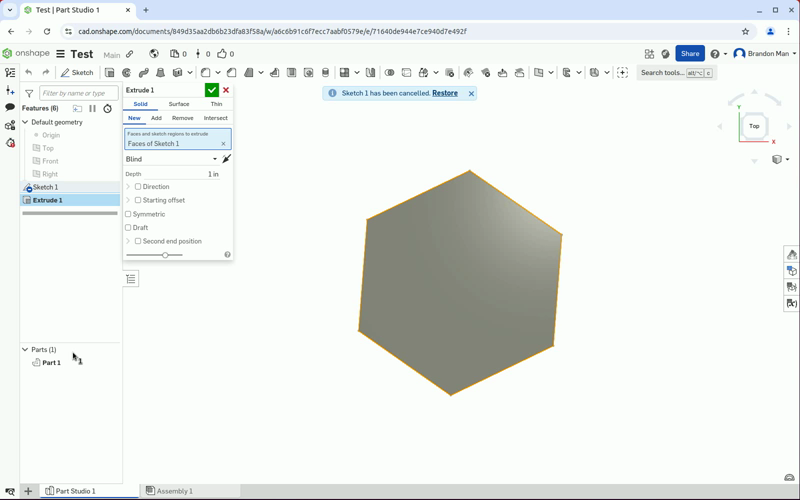
mouse_move(143, 106)
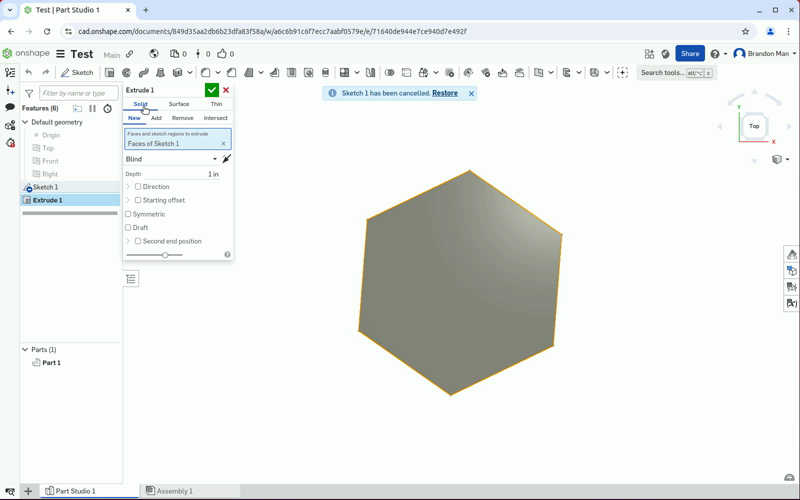
click(143, 106)
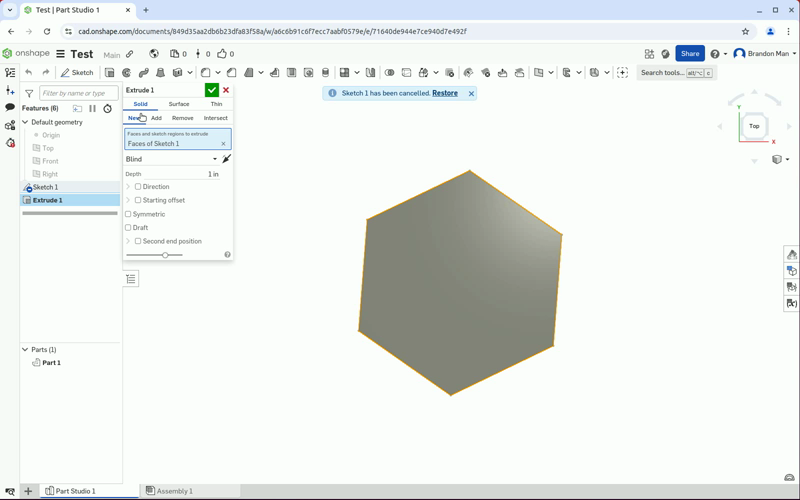
mouse_move(137, 120)
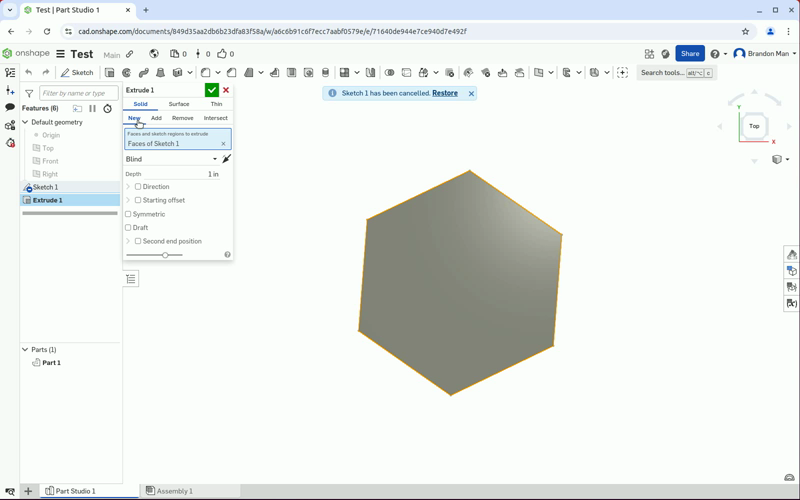
click(137, 120)
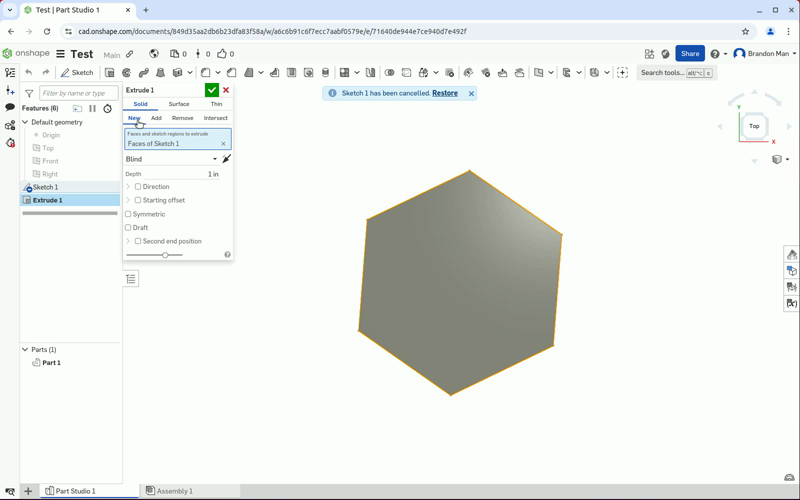
key(tab, 4)
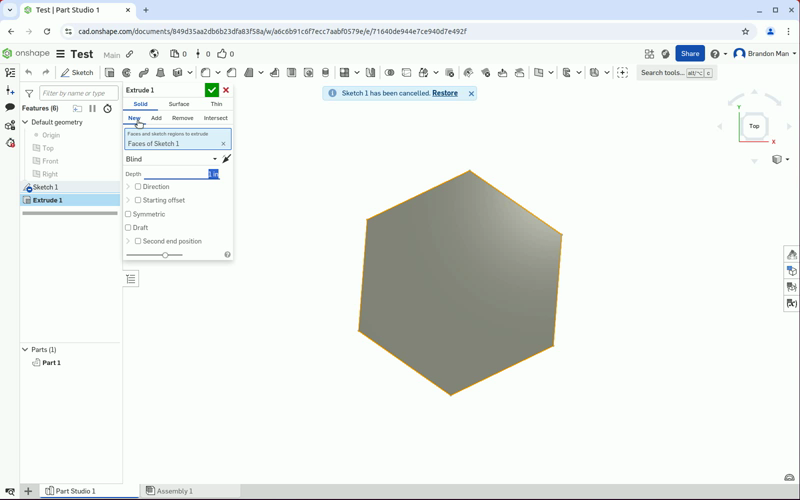
text(9.628)
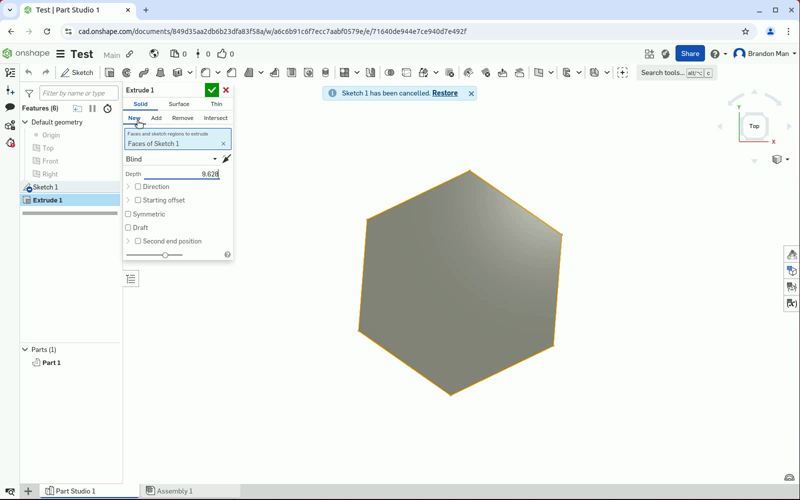
key(enter)
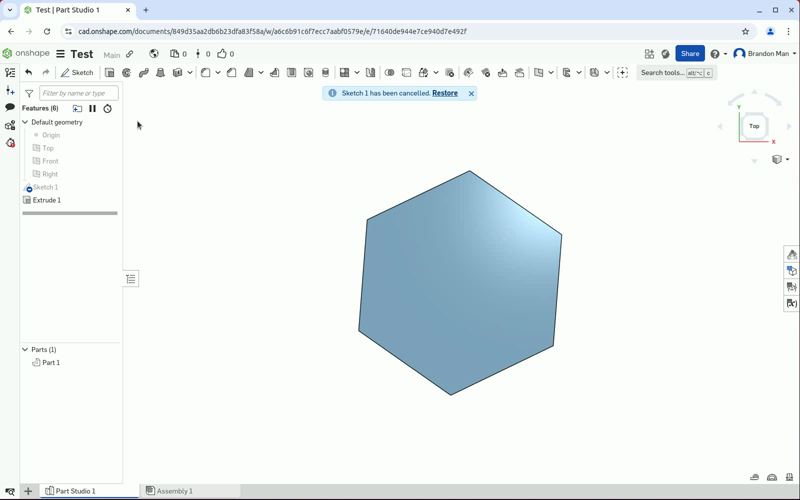
key(shift+h)
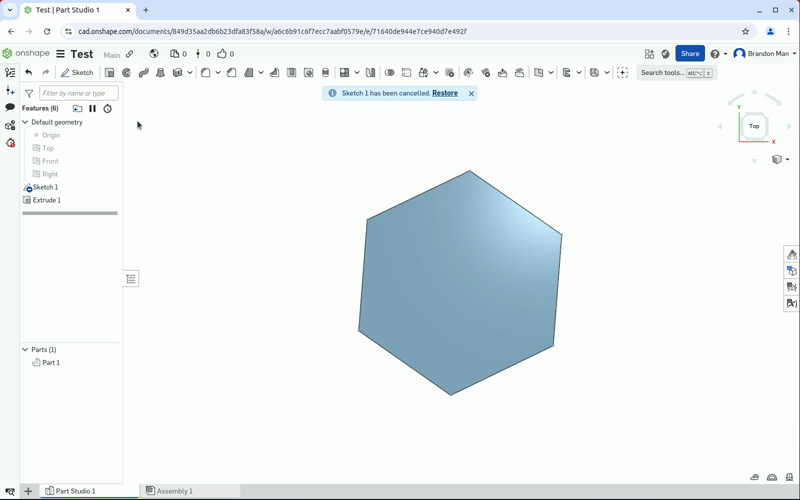
key(shift+h)
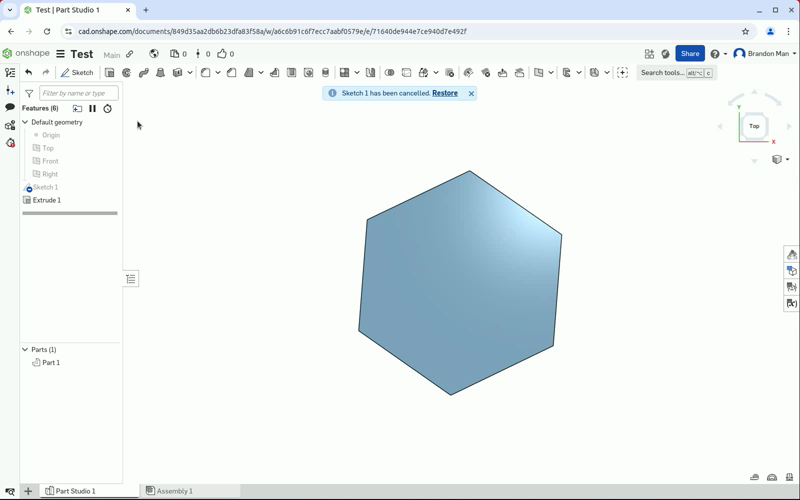
mouse_move(73, 189)
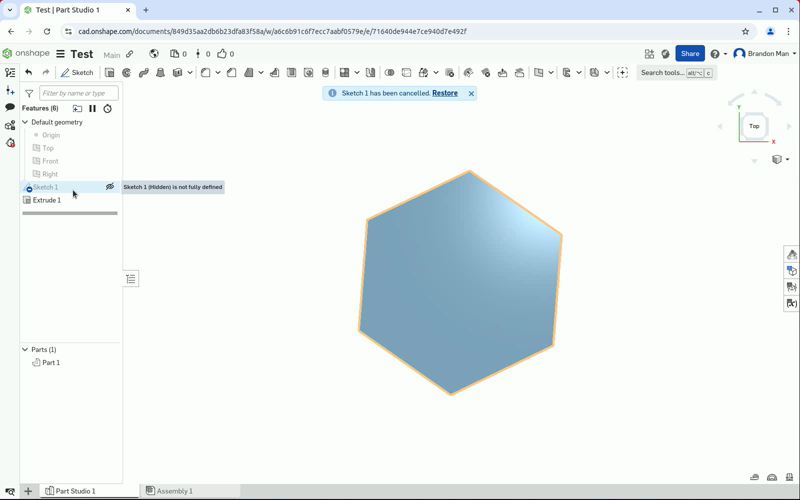
click(73, 189)
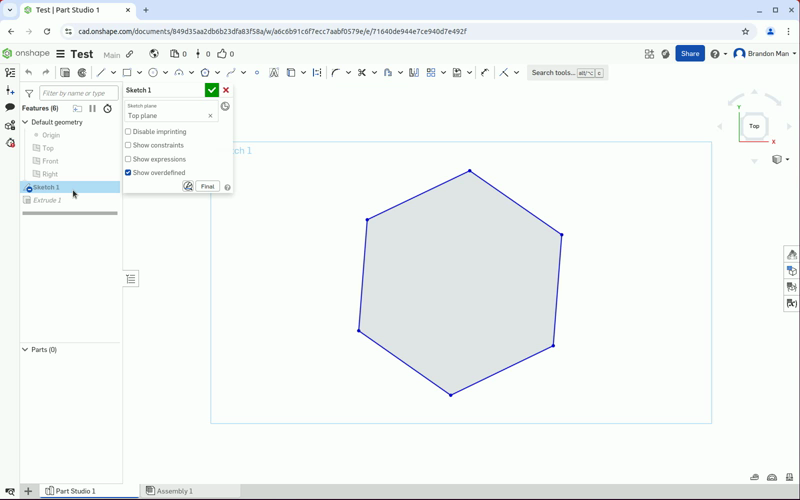
mouse_move(229, 92)
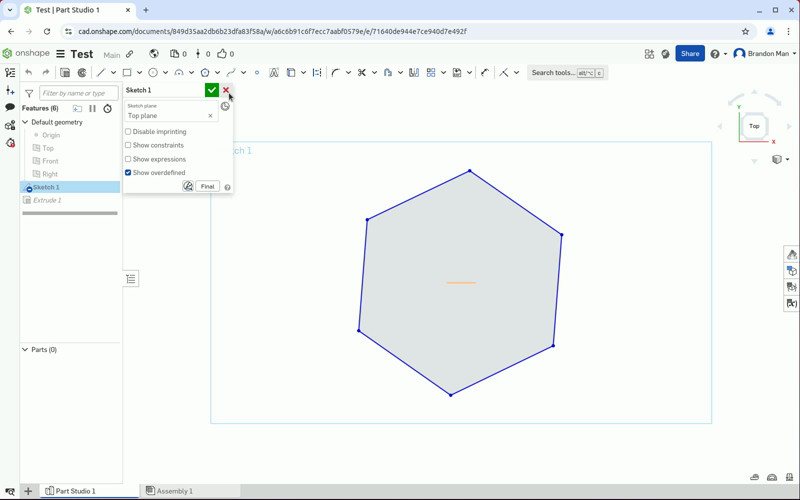
click(229, 92)
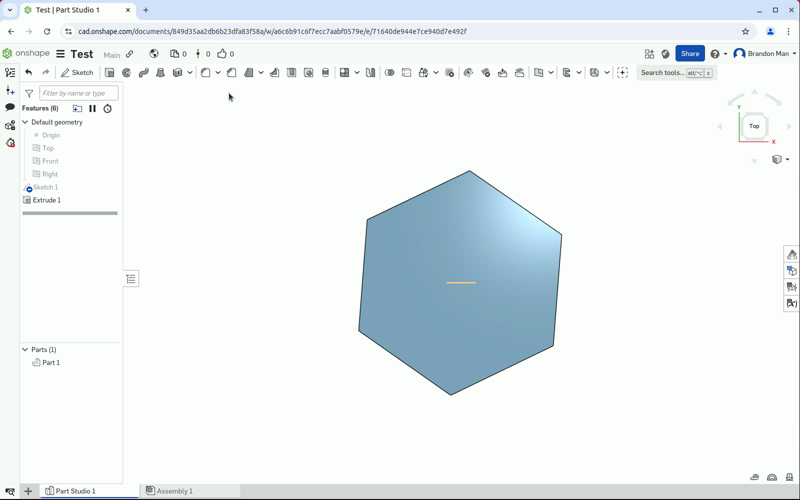
mouse_move(541, 75)
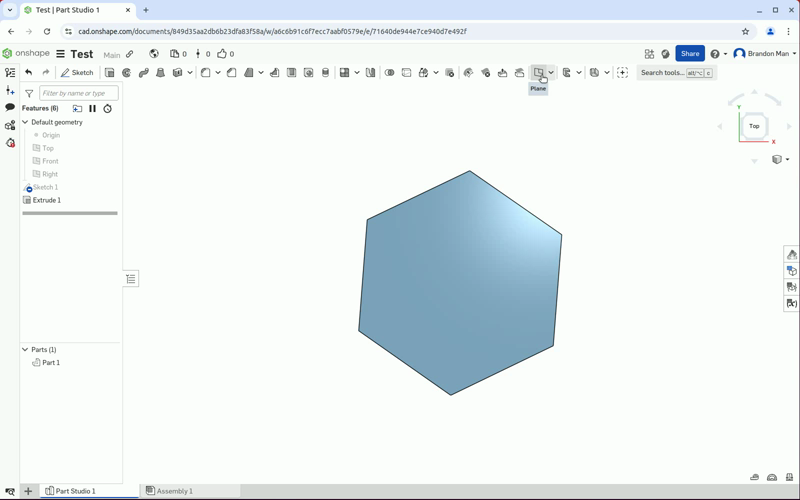
click(541, 75)
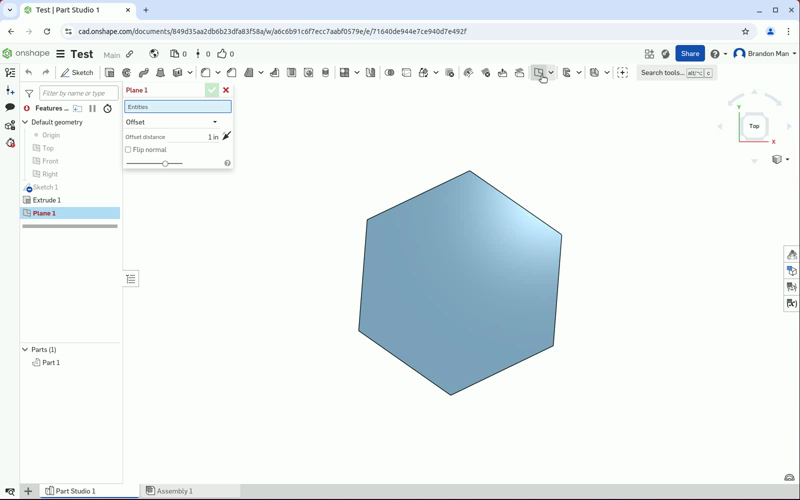
mouse_move(73, 150)
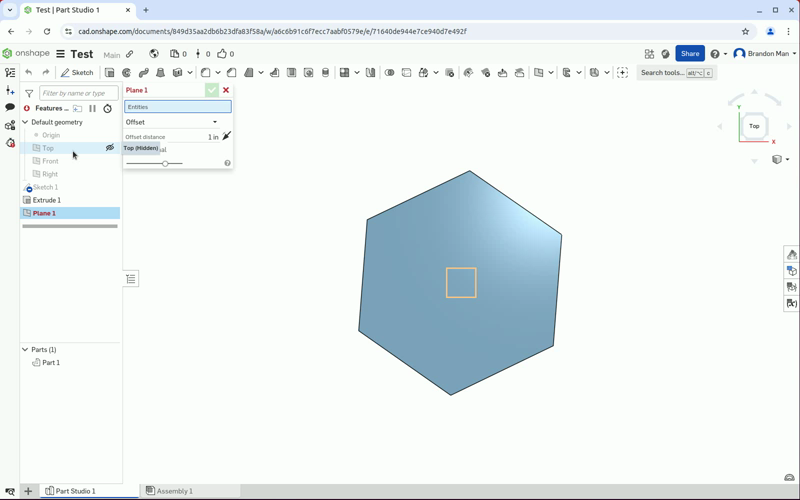
click(73, 150)
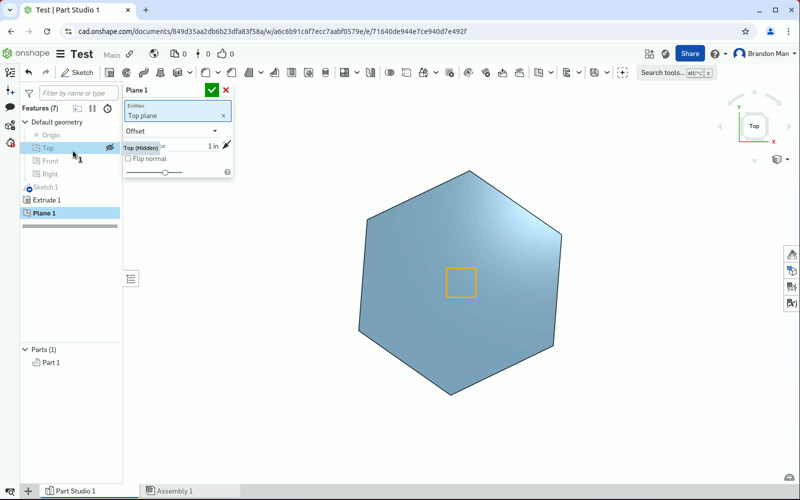
key(tab, 2)
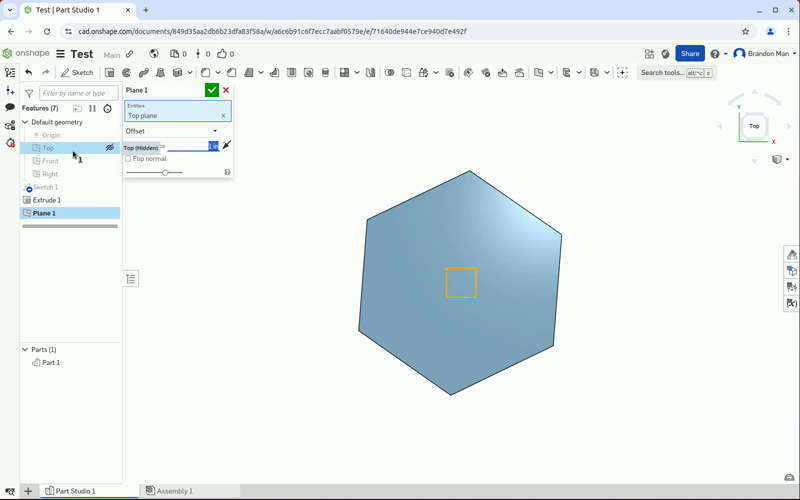
text(9.613)
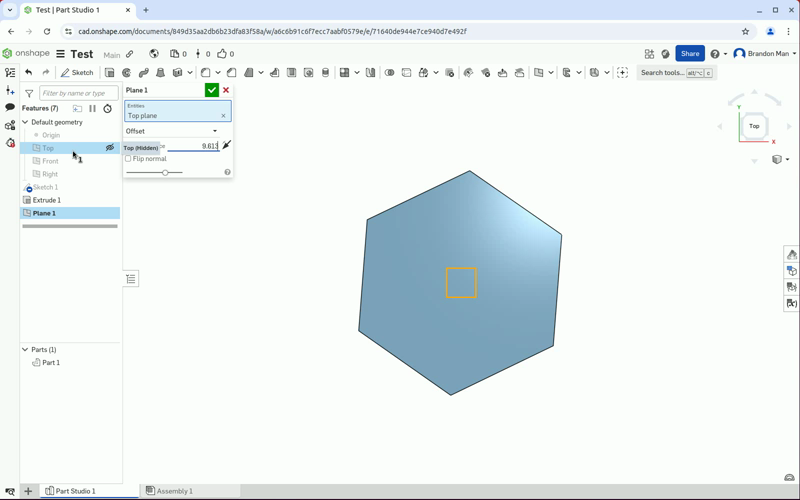
key(enter, 2)
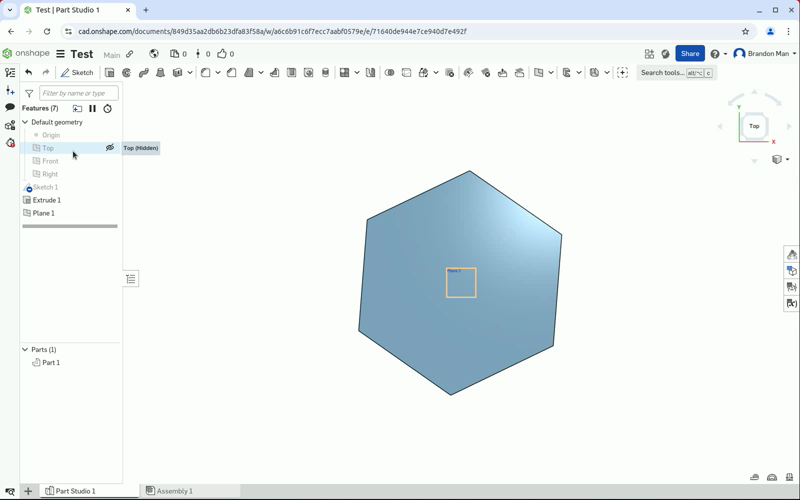
key(shift+s)
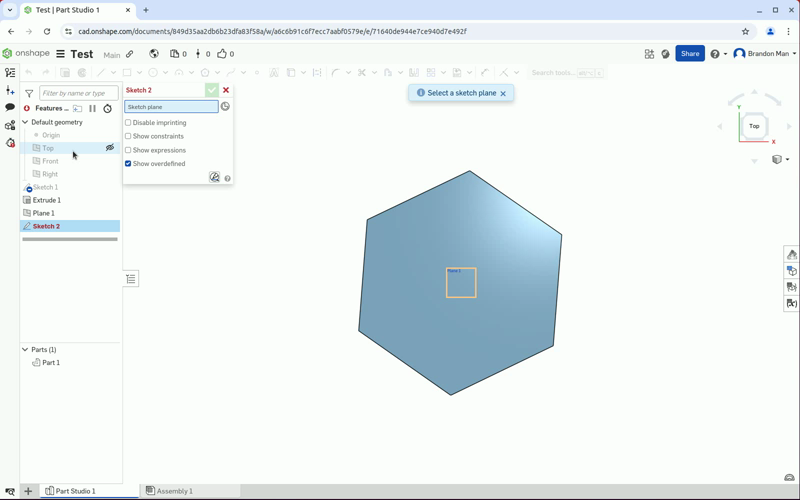
mouse_move(73, 215)
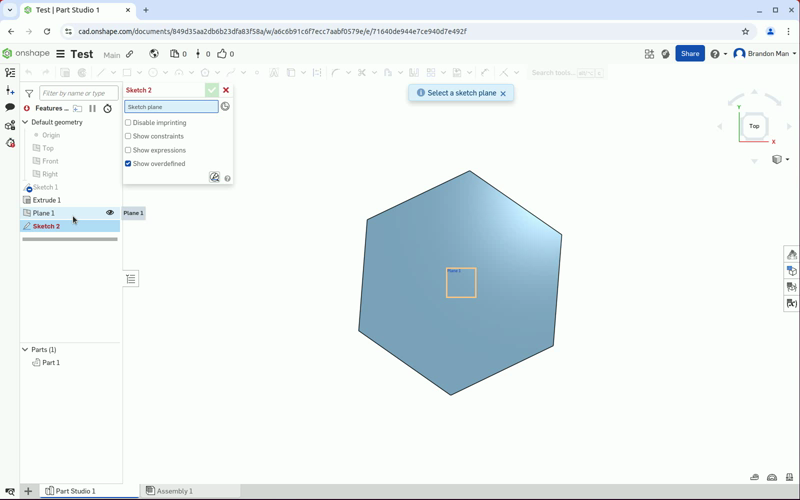
click(73, 215)
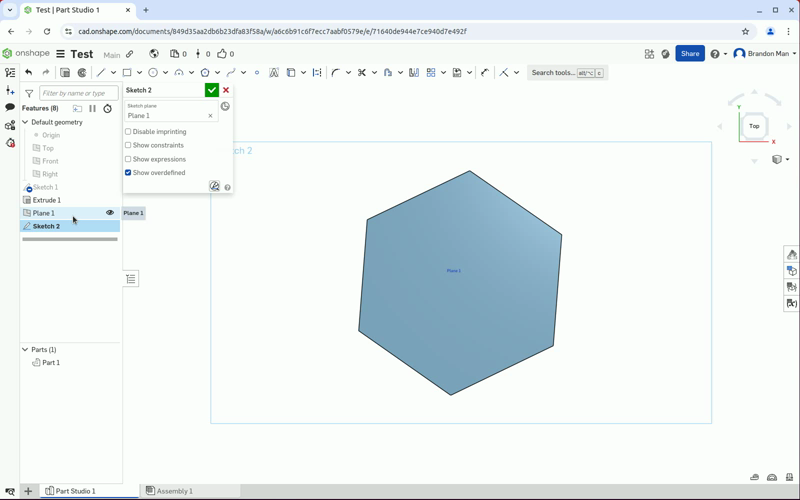
mouse_move(73, 352)
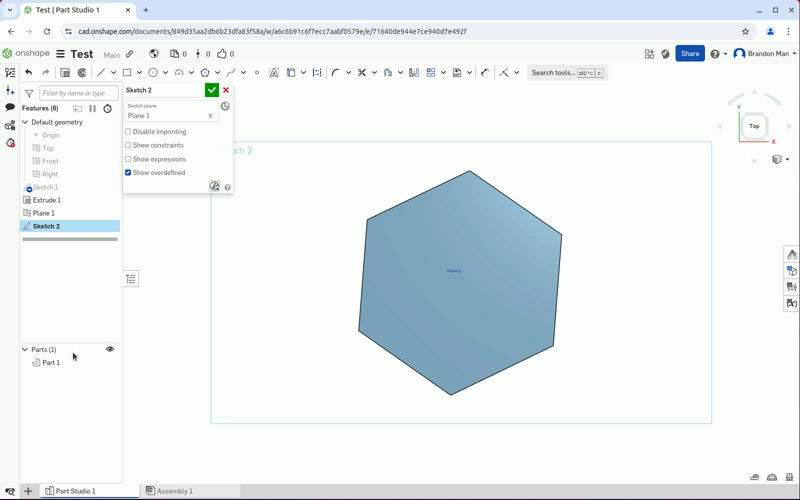
key(y)
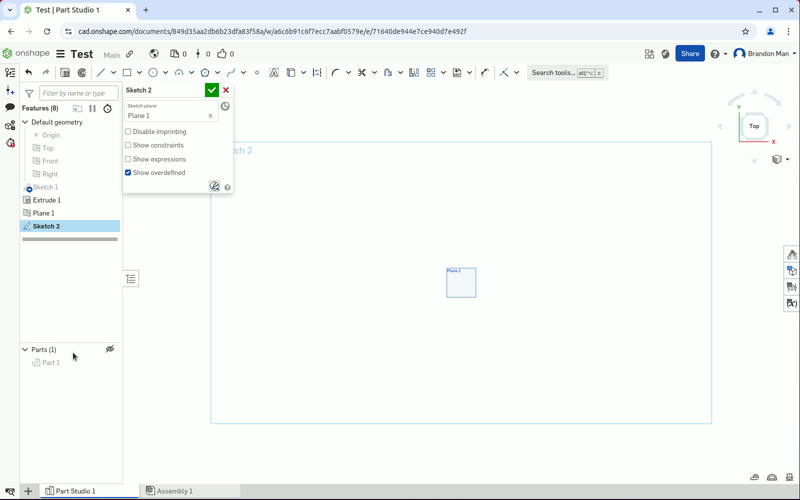
key(c)
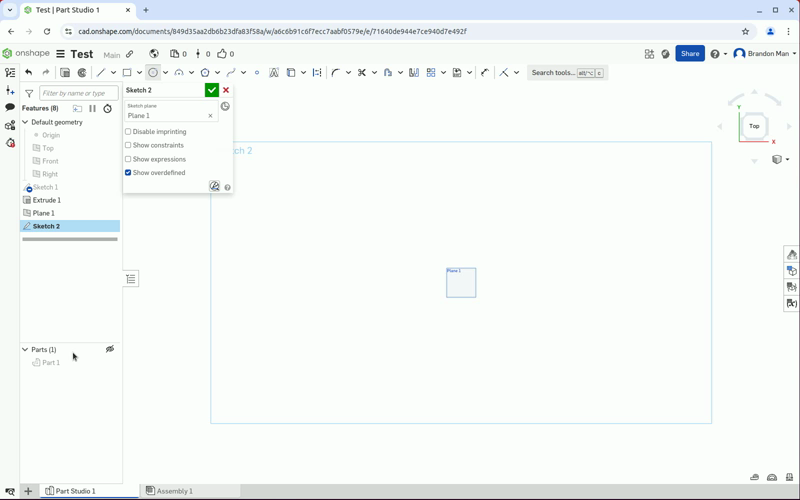
key_down(shift)
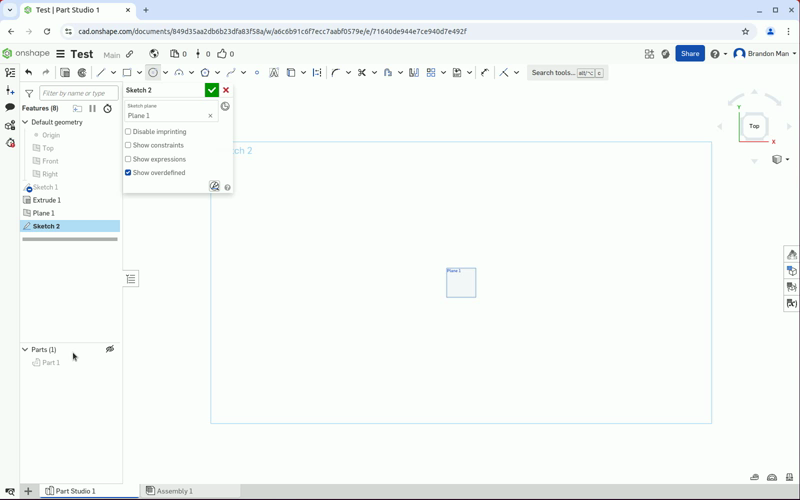
mouse_move(442, 282)
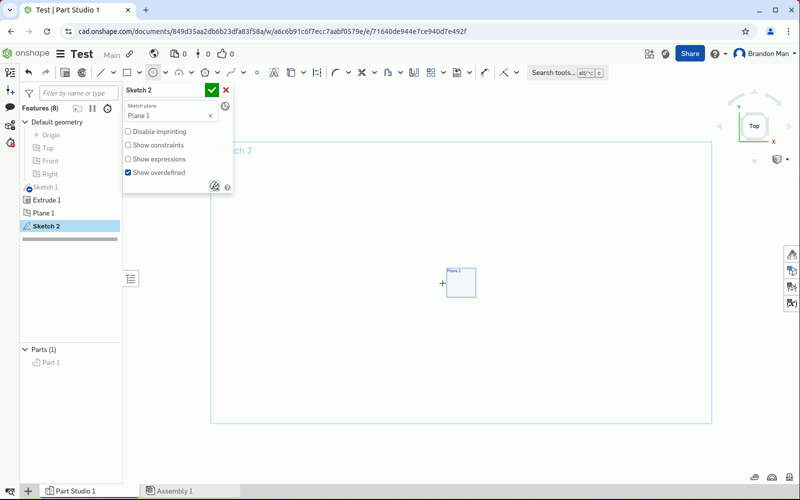
click(442, 282)
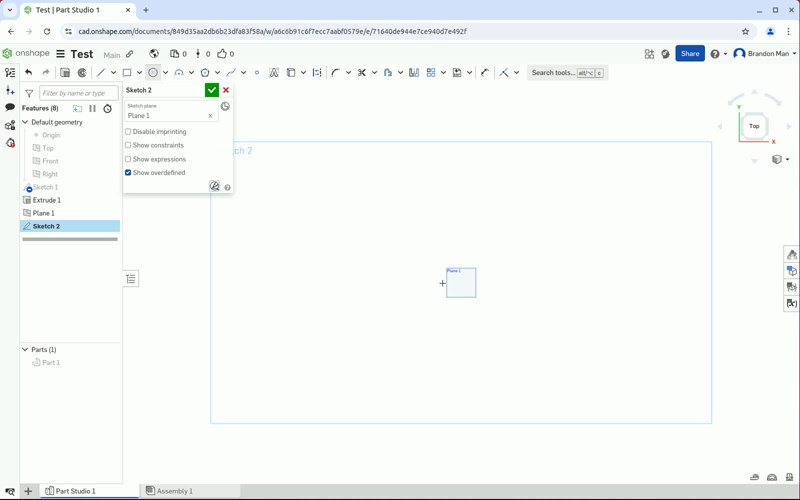
key_up(shift)
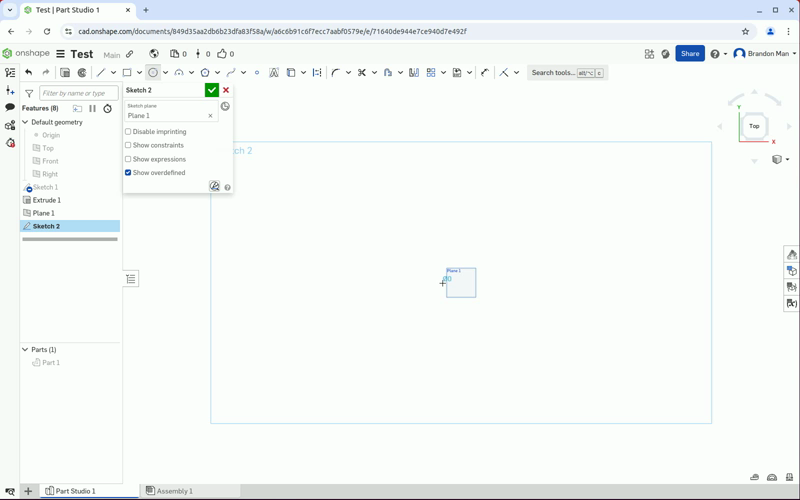
mouse_move(472, 282)
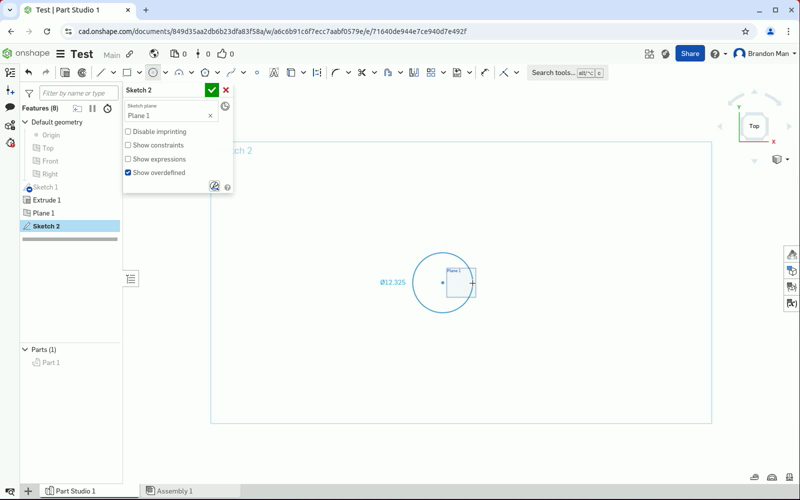
click(472, 282)
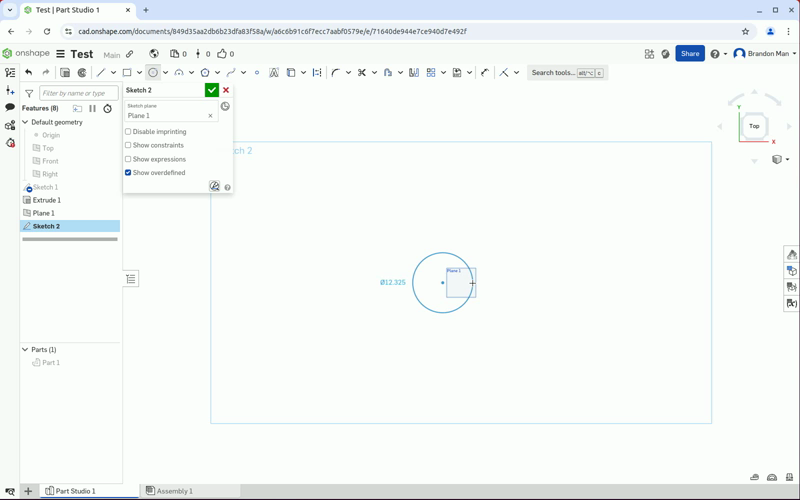
key(esc)
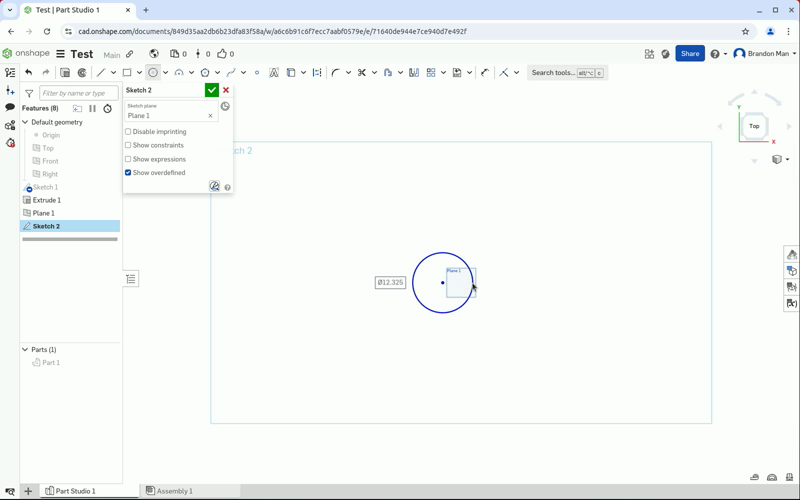
mouse_move(428, 289)
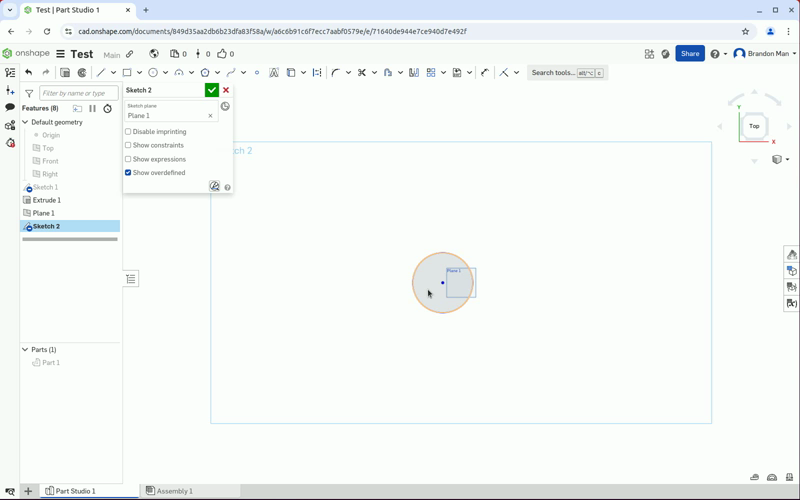
click(428, 289)
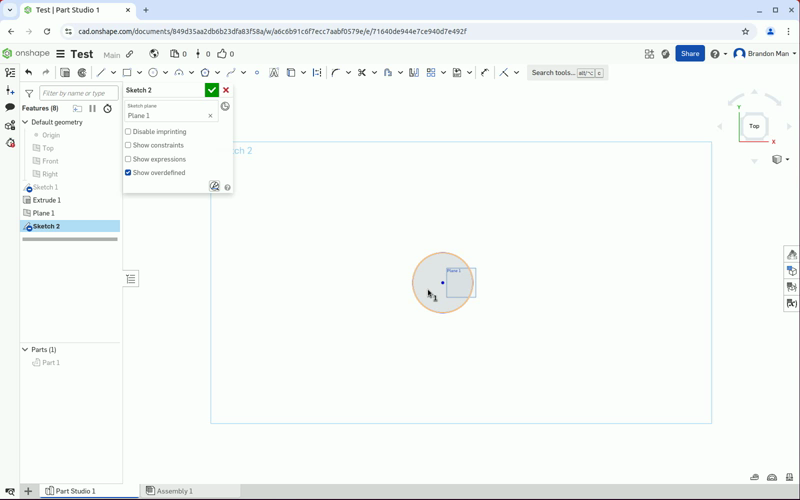
mouse_move(73, 352)
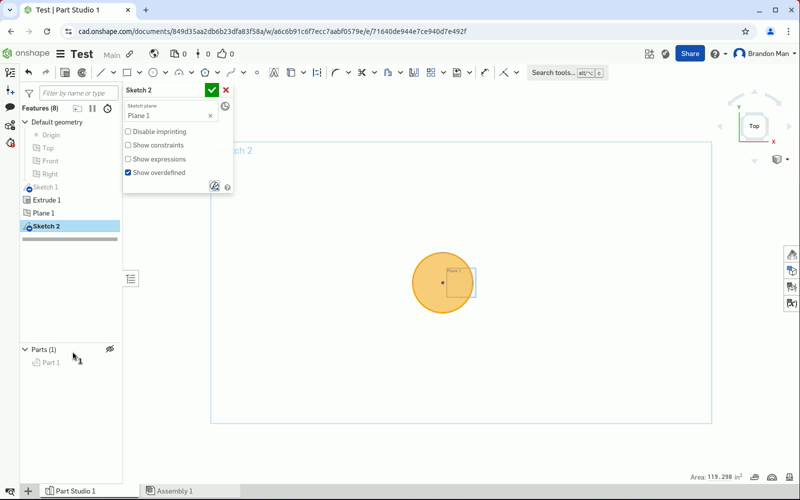
key(shift+y)
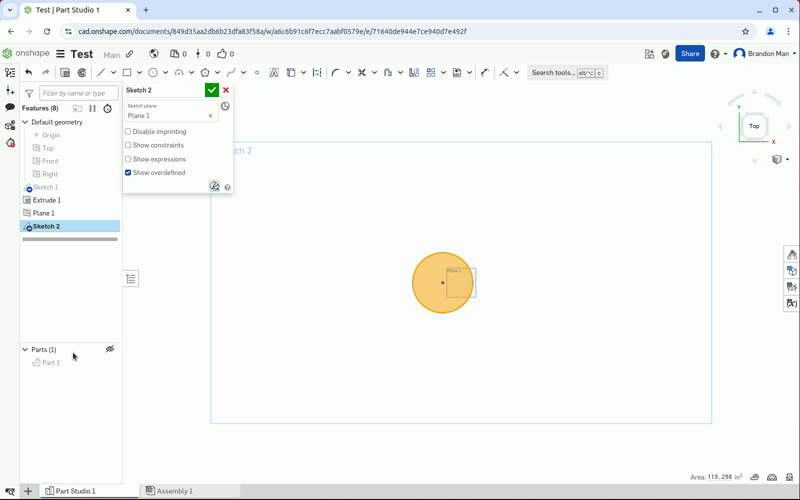
key(shift+e)
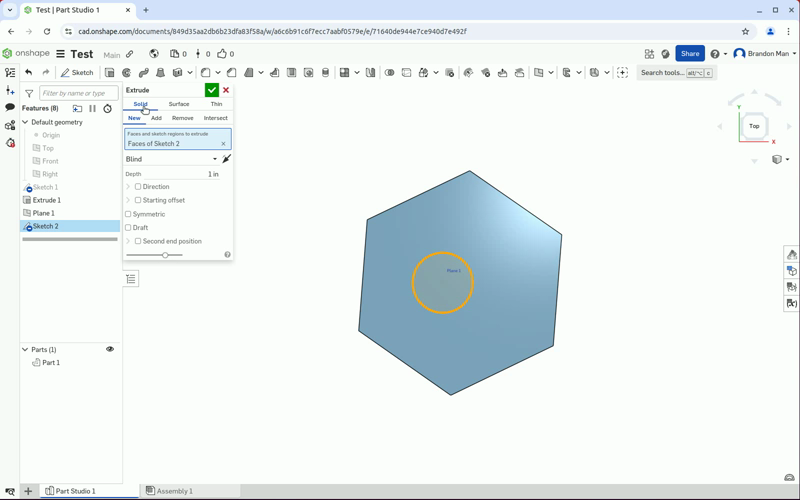
mouse_move(143, 106)
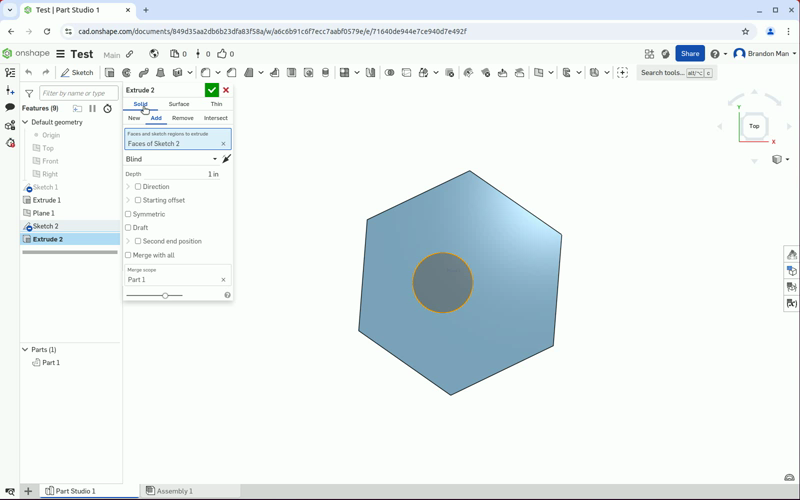
click(143, 106)
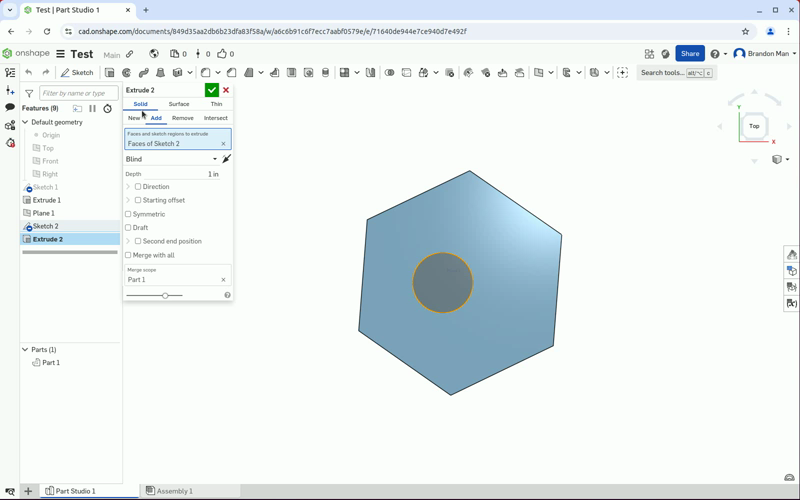
mouse_move(137, 120)
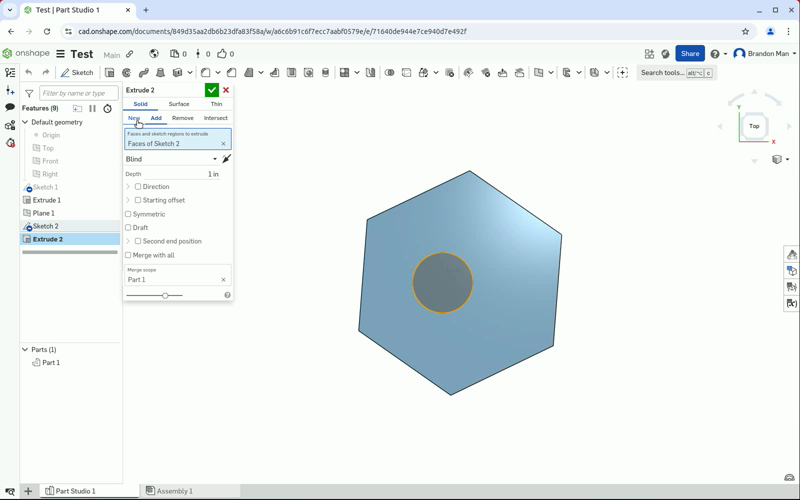
click(137, 120)
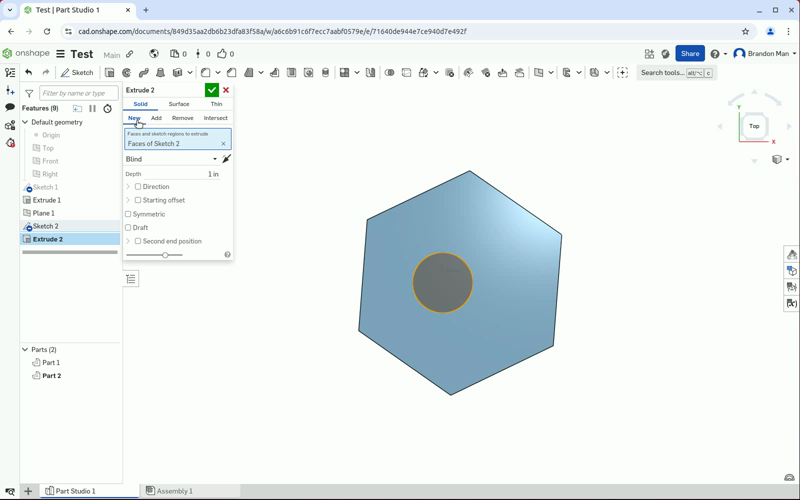
key(tab, 4)
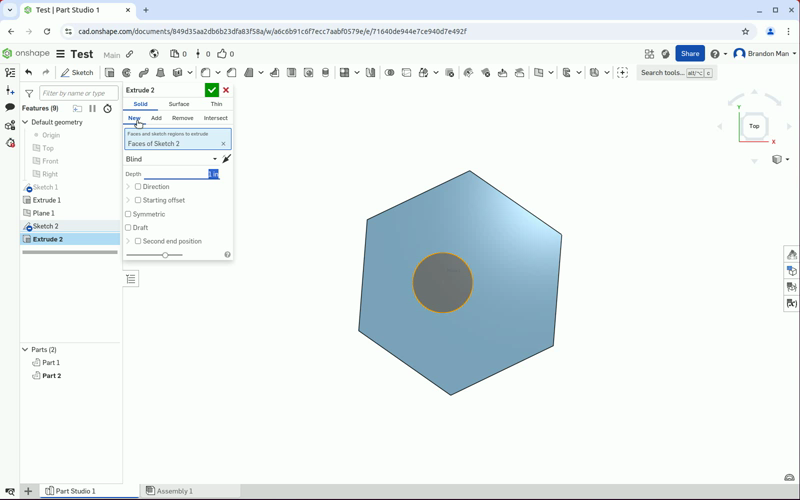
text(9.628)
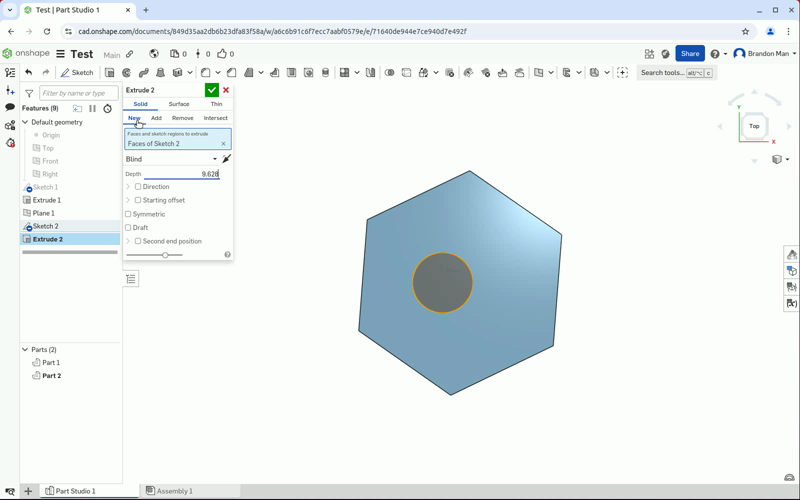
key(enter)
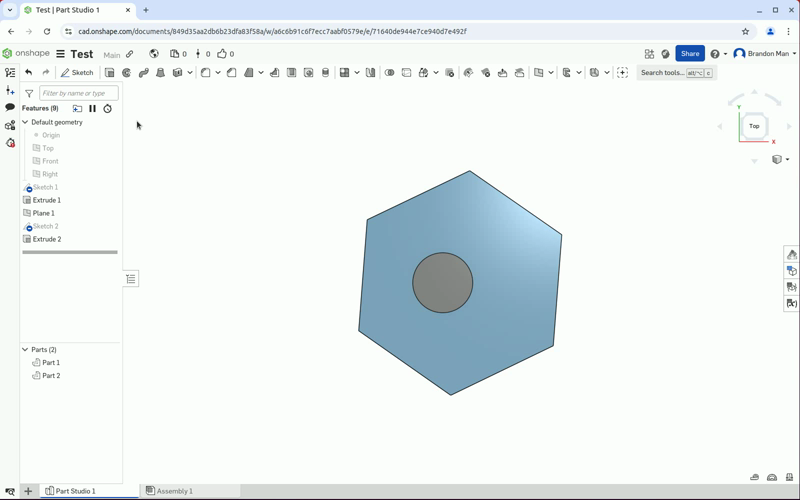
key(shift+h)
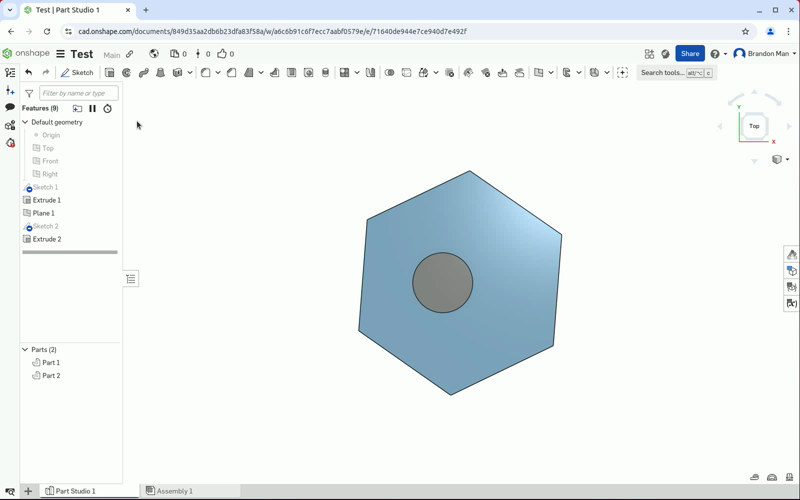
key(shift+h)
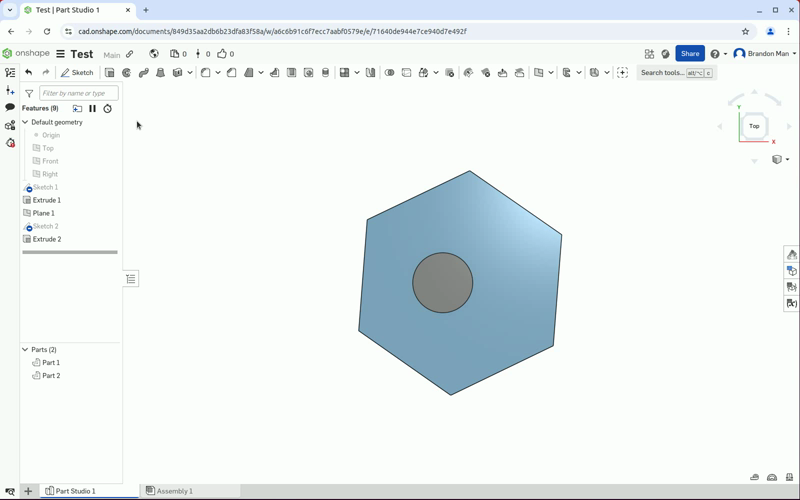
mouse_move(73, 189)
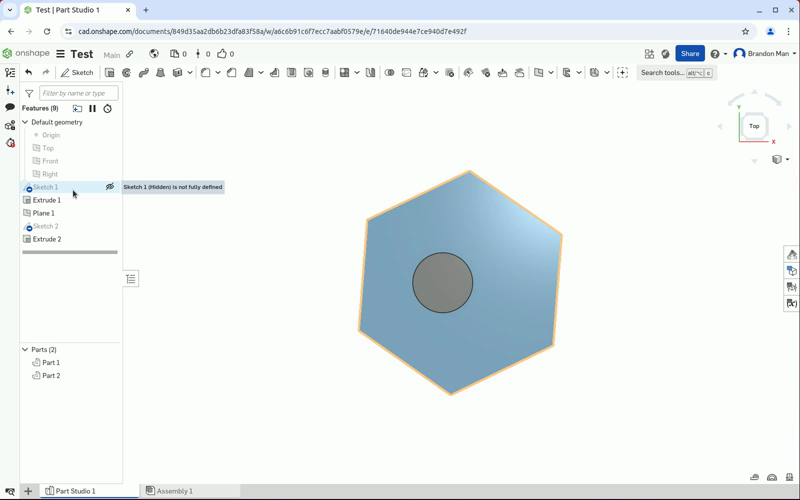
click(73, 189)
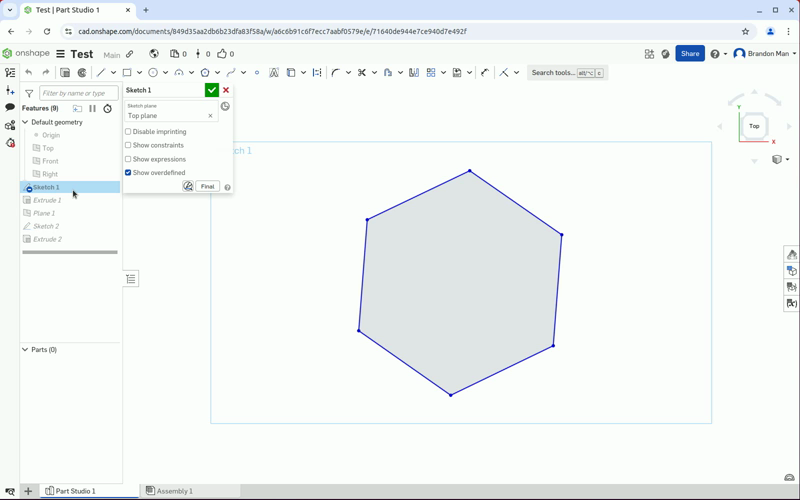
mouse_move(229, 92)
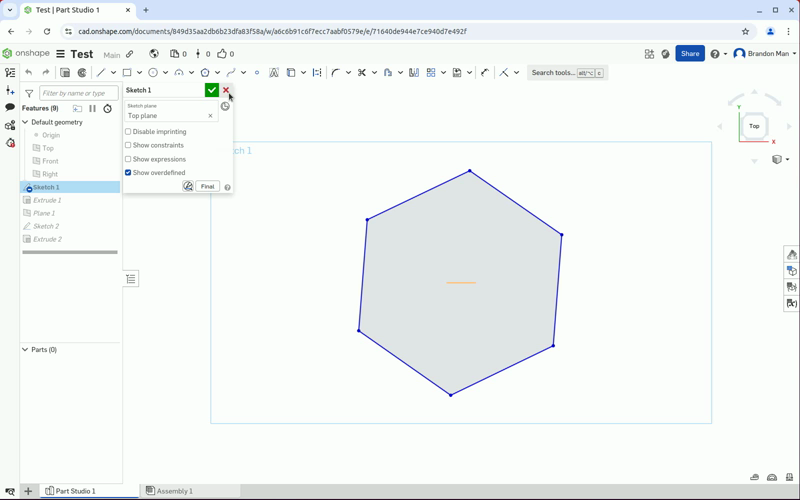
click(229, 92)
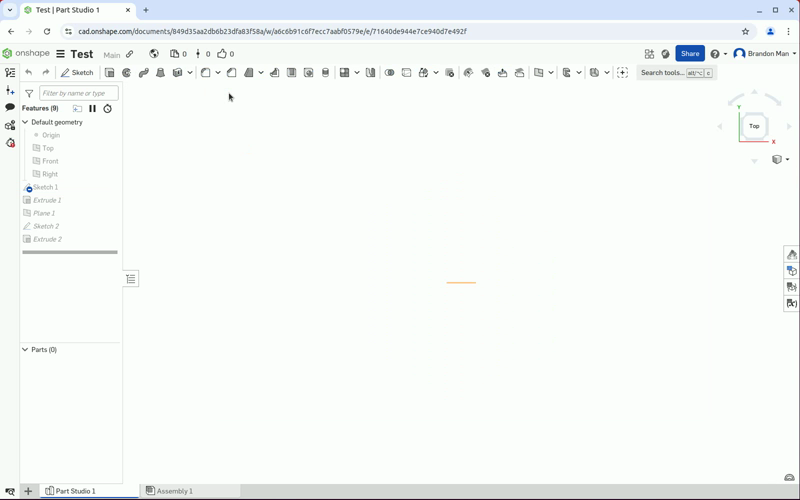
key(shift+s)
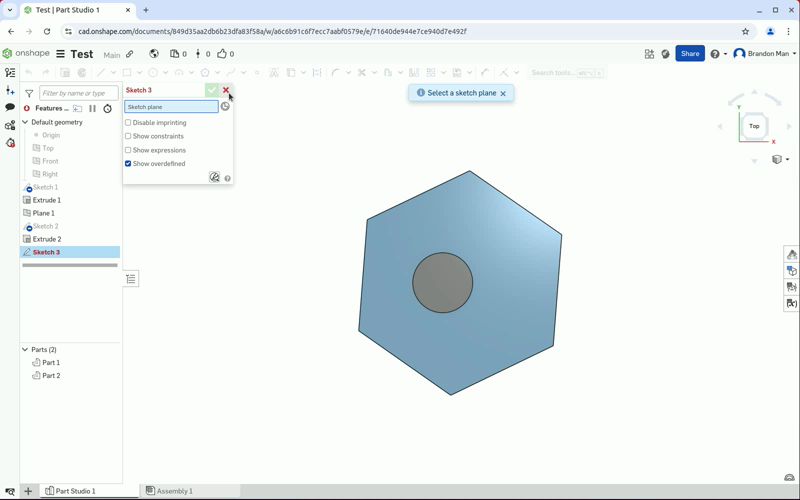
mouse_move(73, 215)
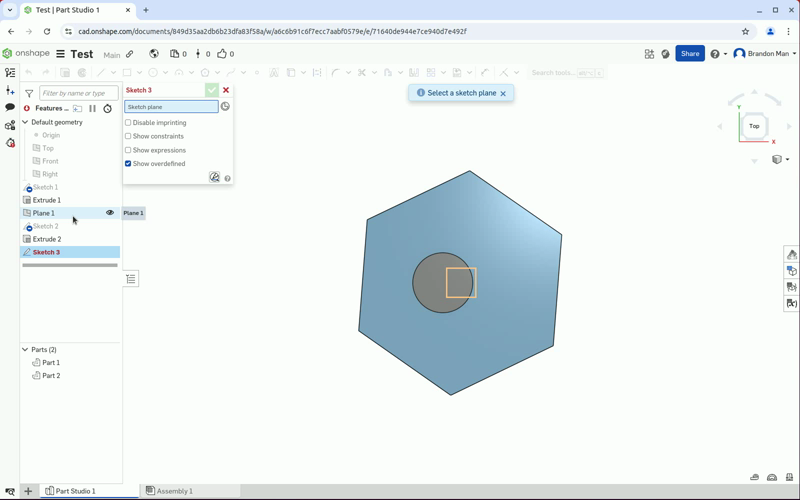
click(73, 215)
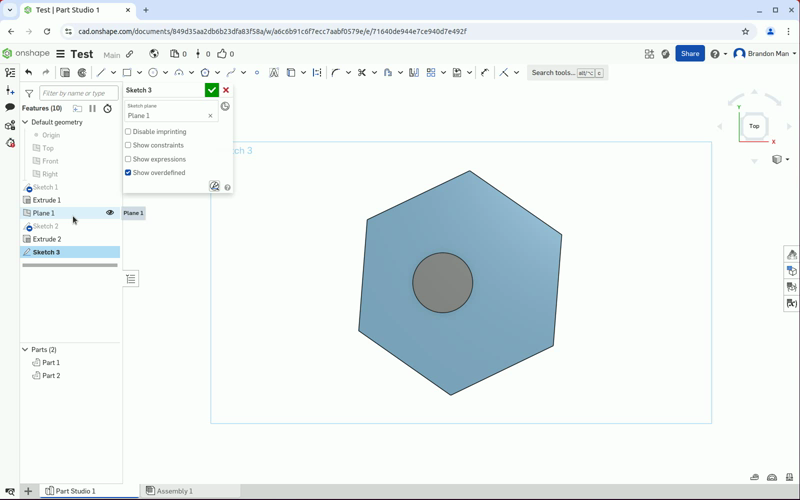
mouse_move(73, 352)
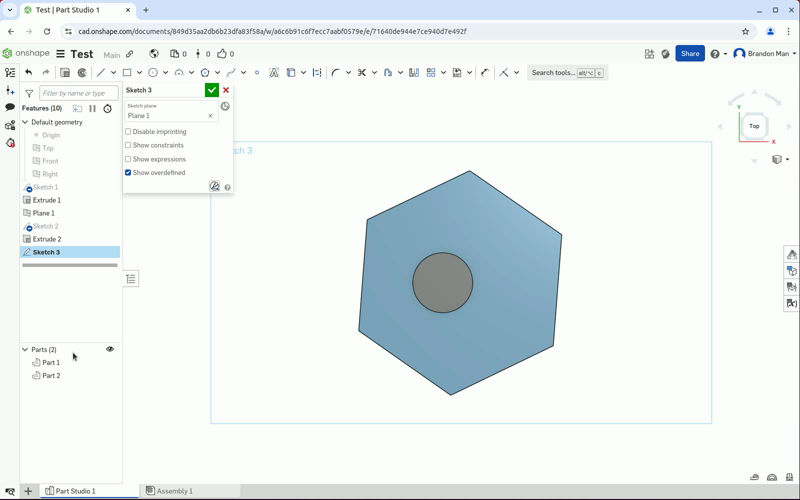
key(y)
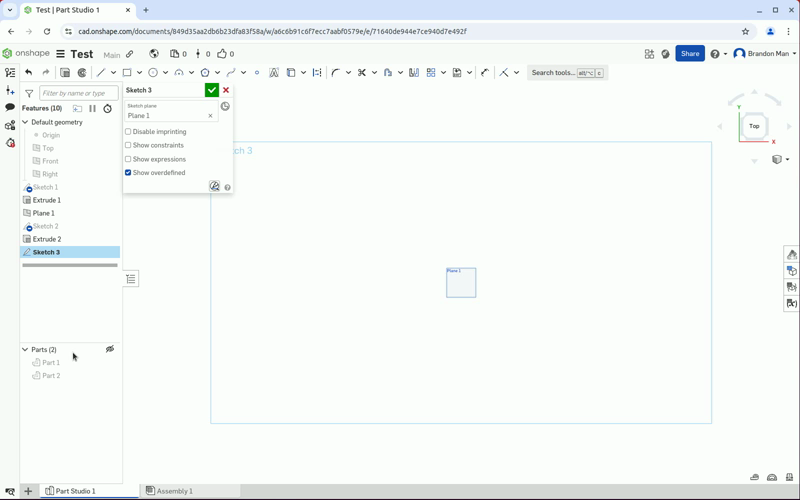
key(c)
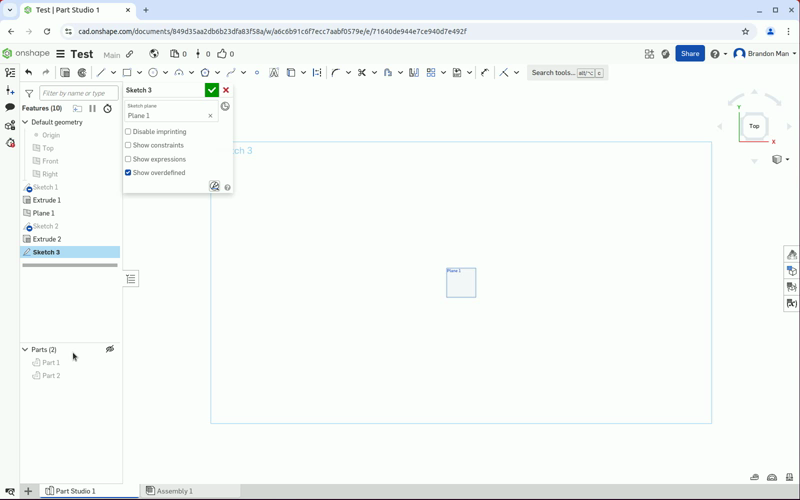
key_down(shift)
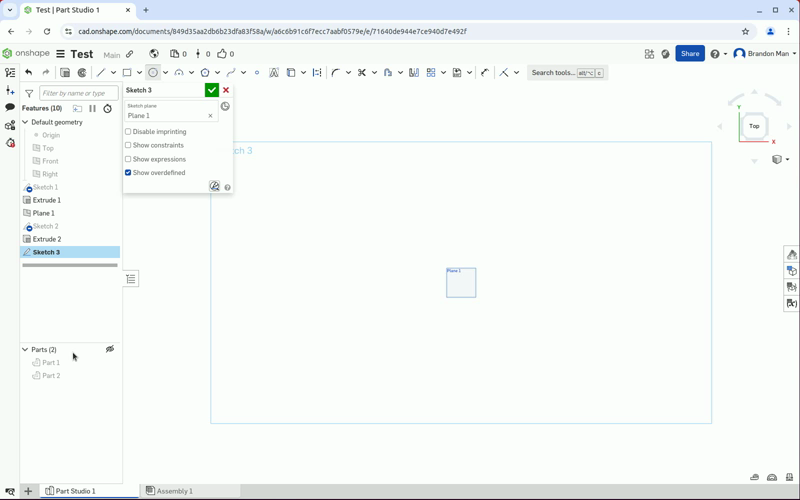
mouse_move(514, 253)
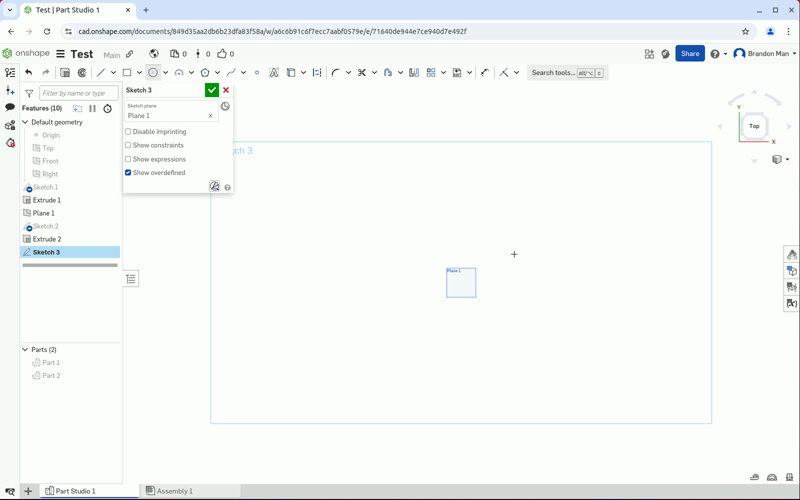
click(514, 253)
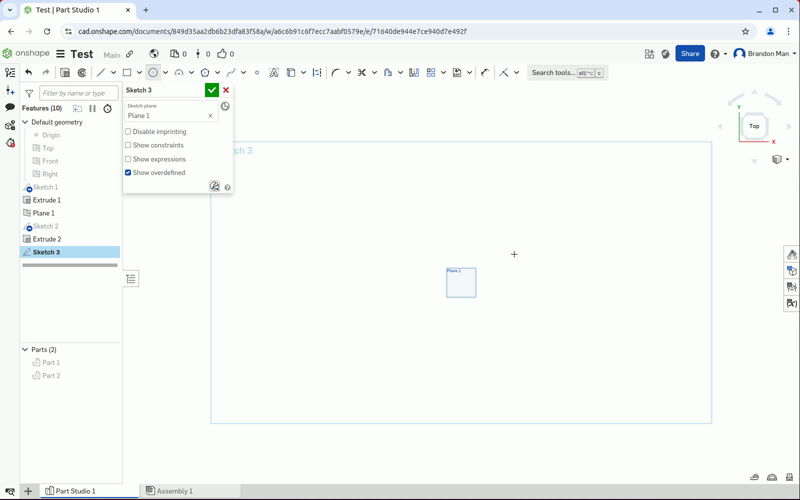
key_up(shift)
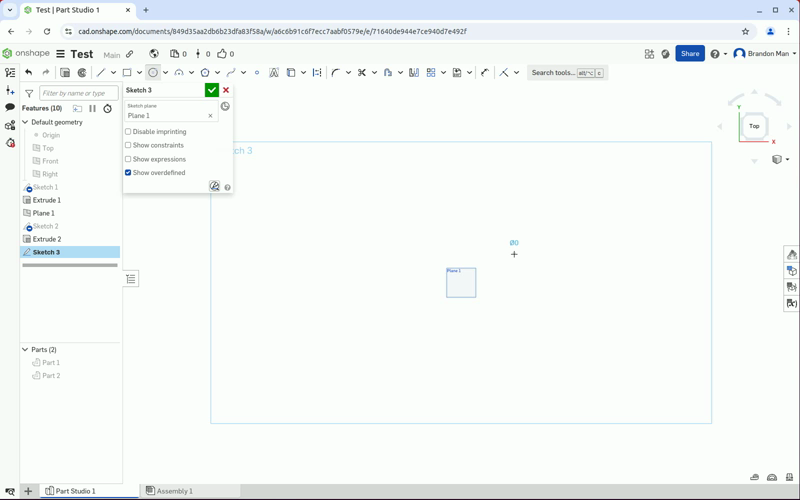
mouse_move(530, 253)
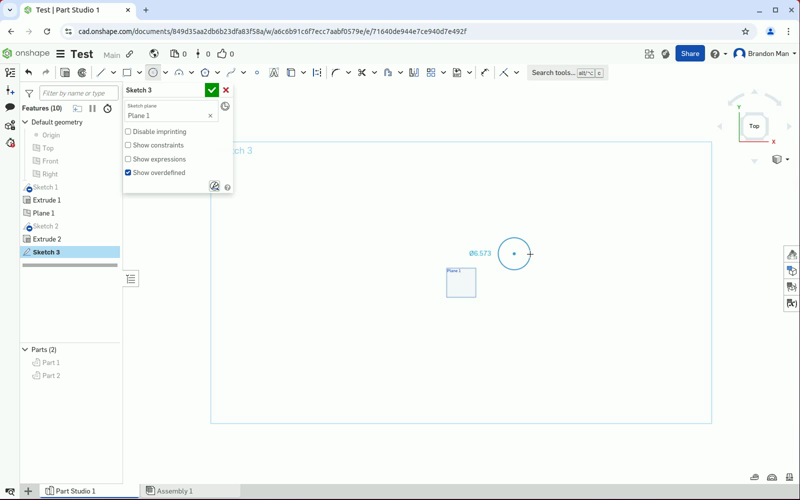
click(530, 253)
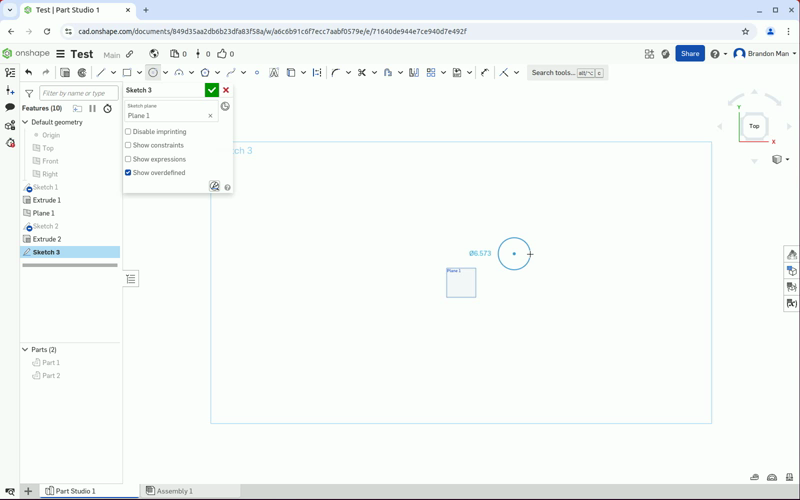
key(esc)
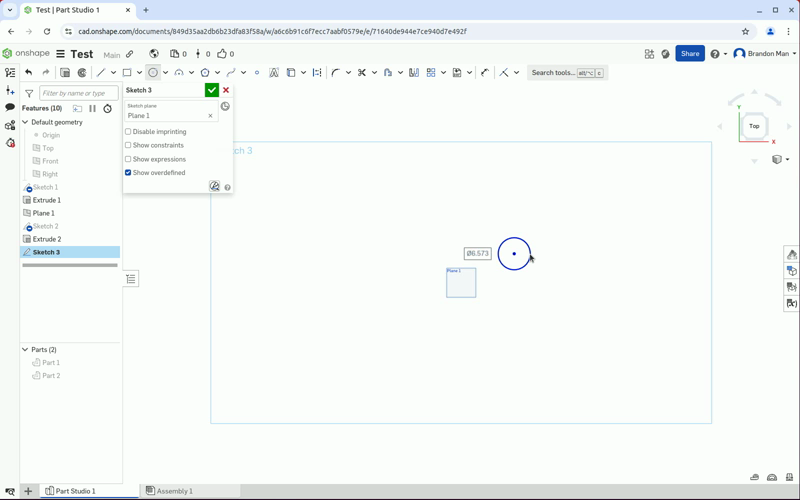
mouse_move(524, 251)
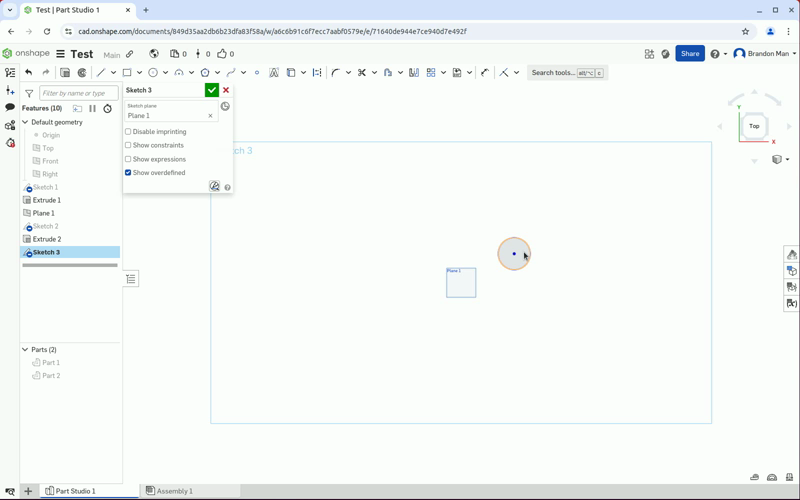
scroll(6)
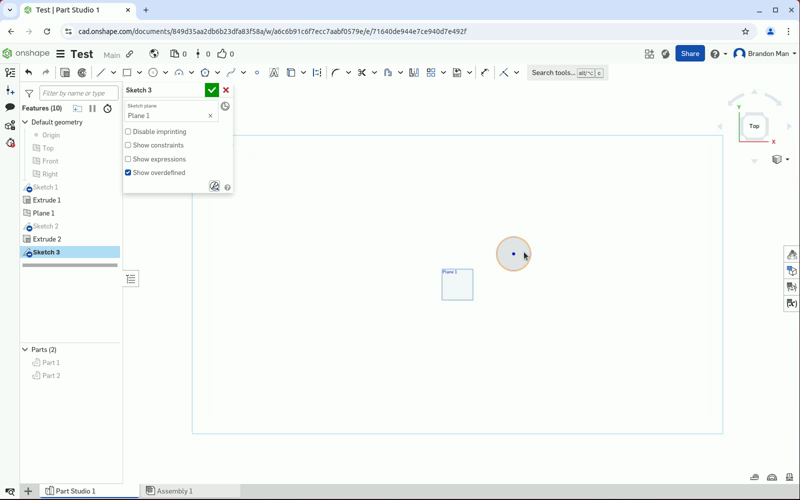
scroll(6)
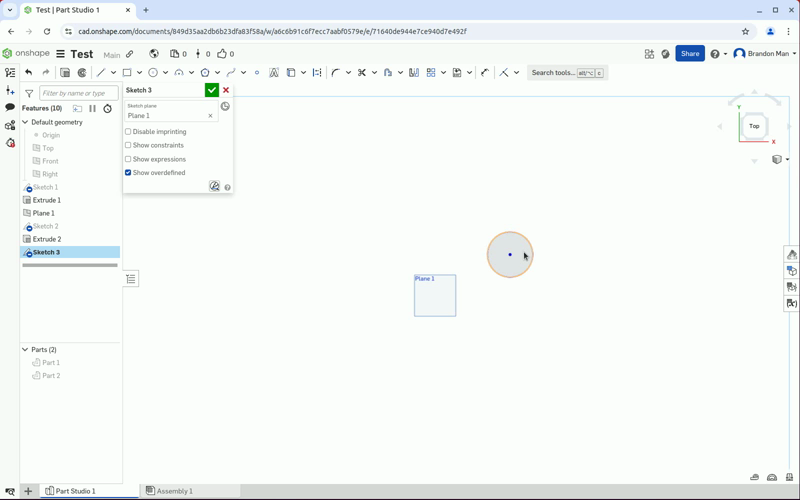
scroll(6)
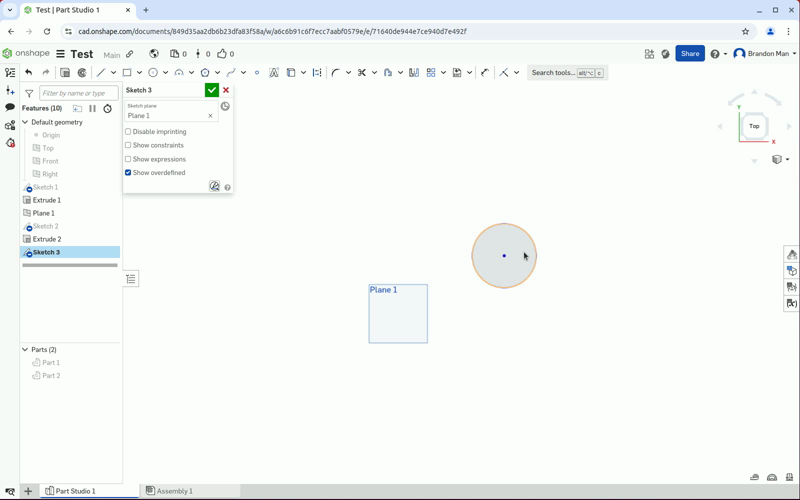
scroll(6)
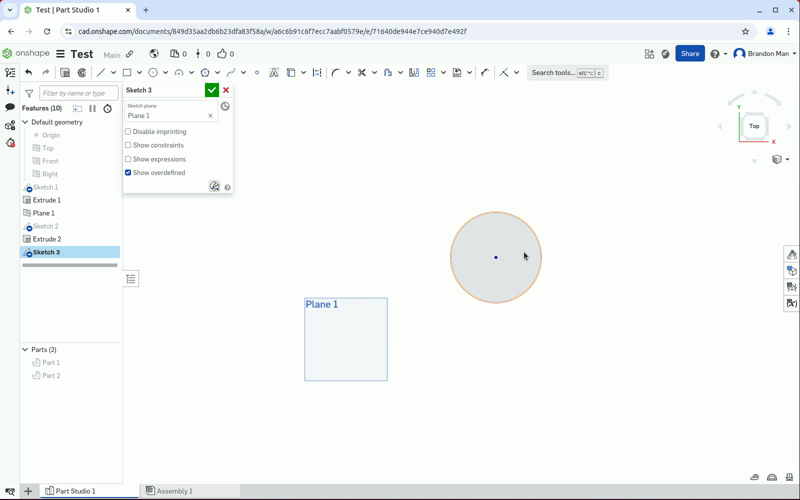
scroll(6)
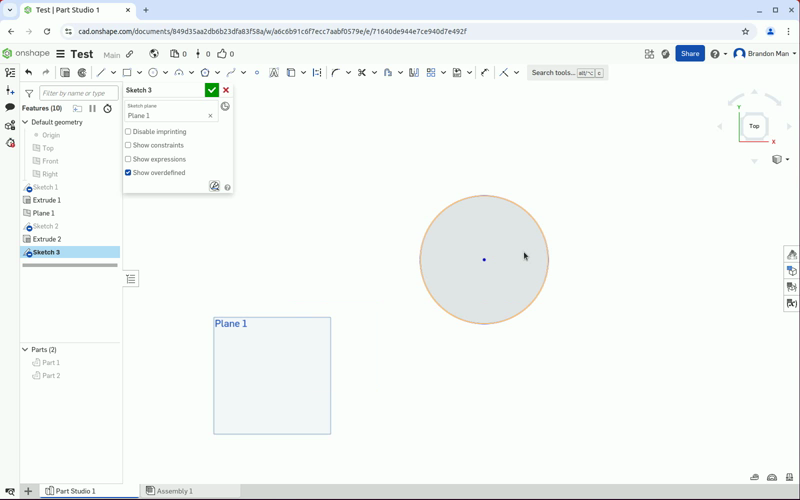
scroll(6)
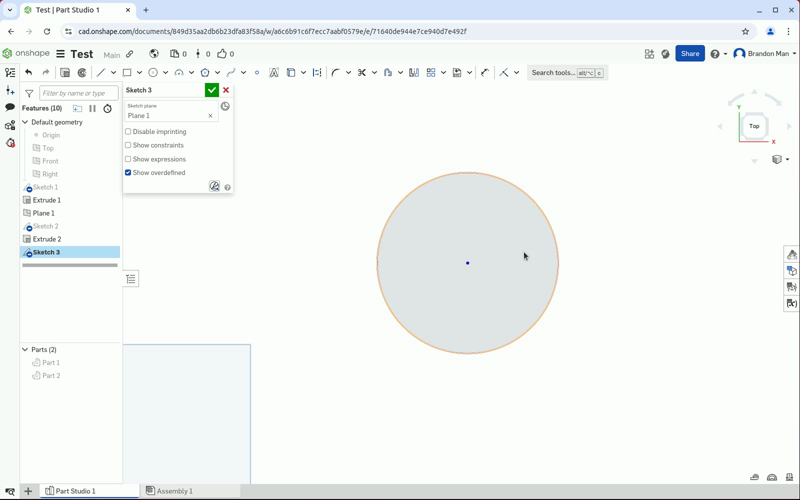
scroll(6)
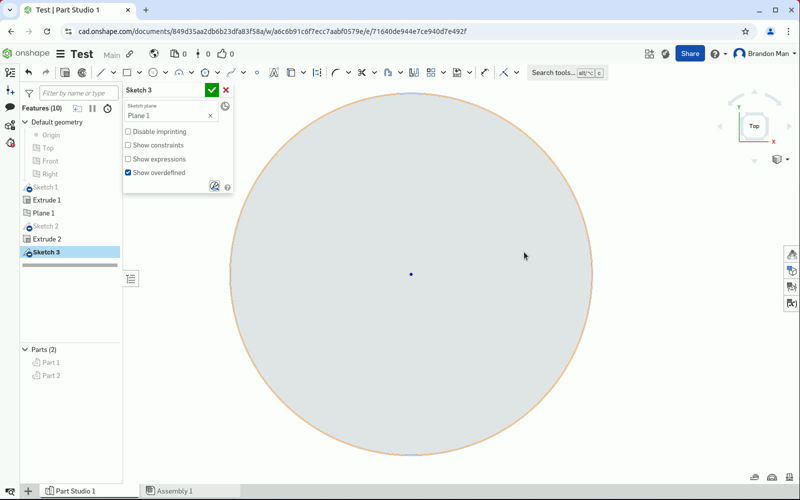
click(524, 251)
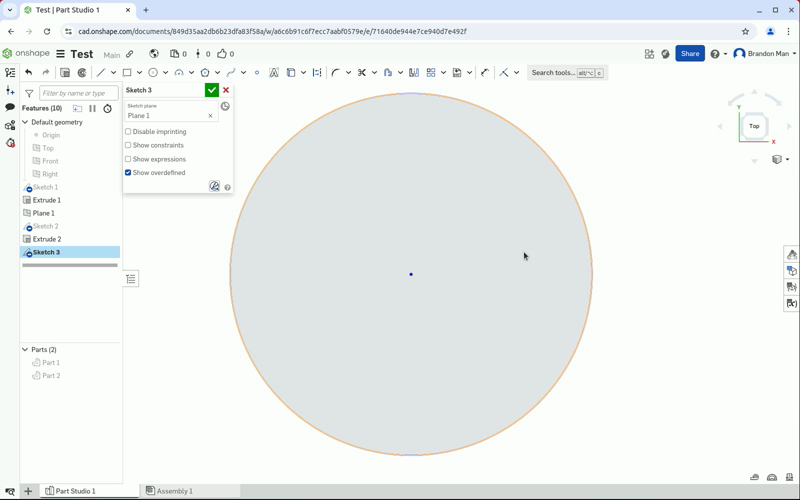
scroll(-6)
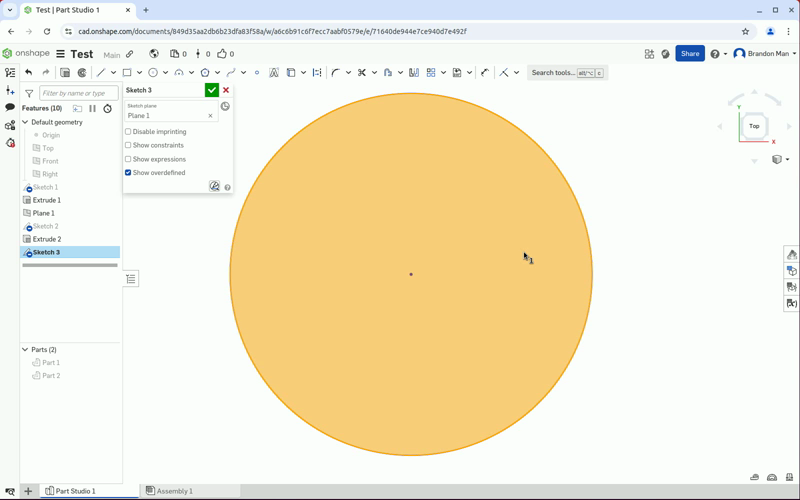
scroll(-6)
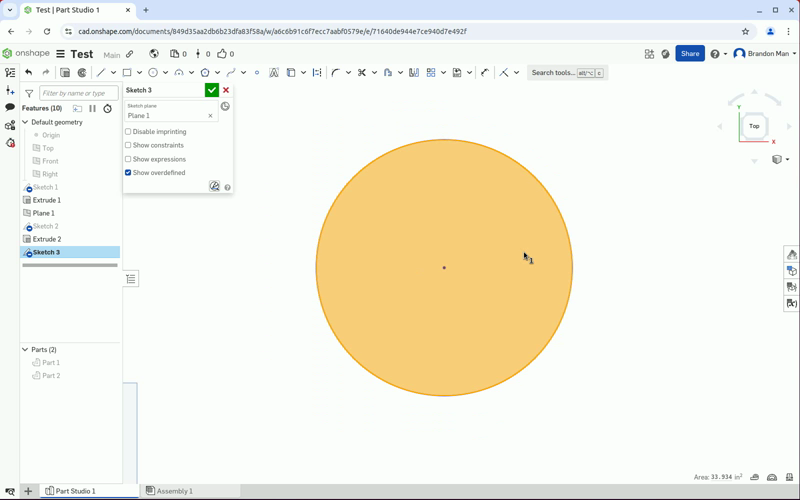
scroll(-6)
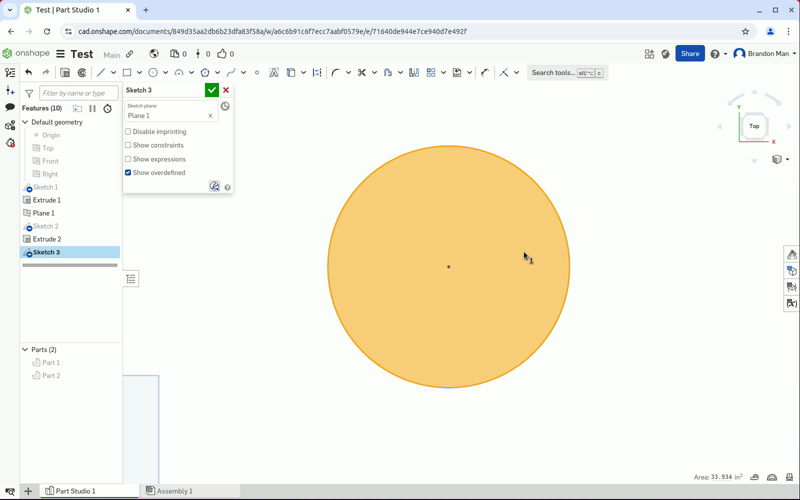
scroll(-6)
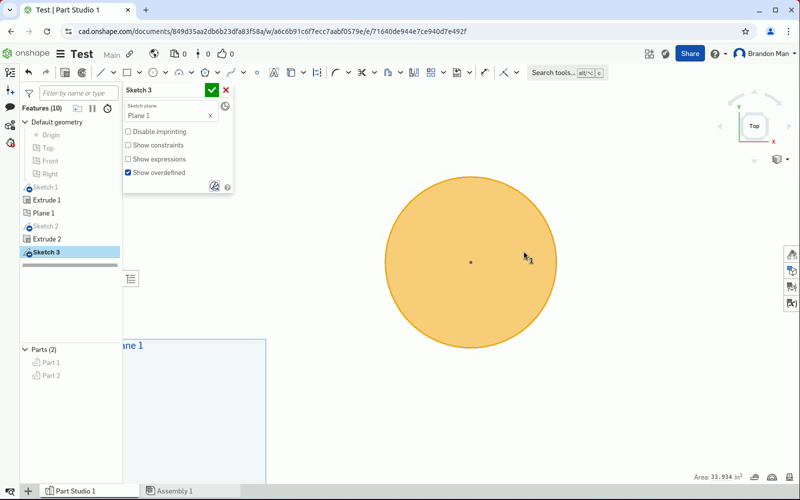
scroll(-6)
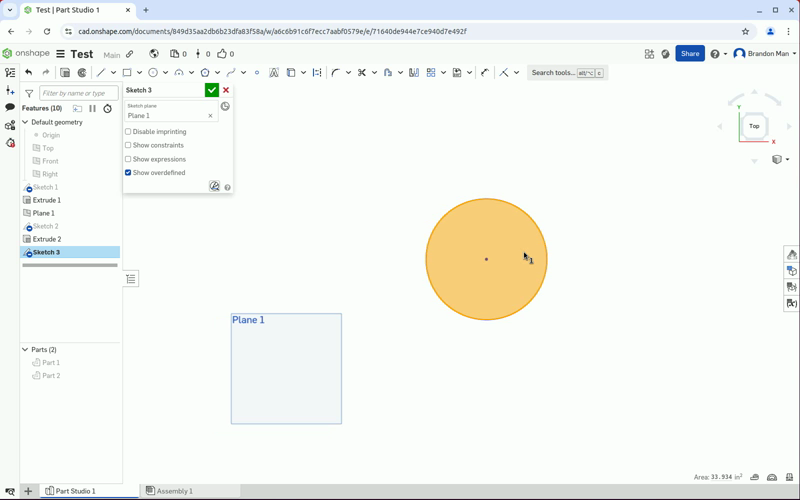
scroll(-6)
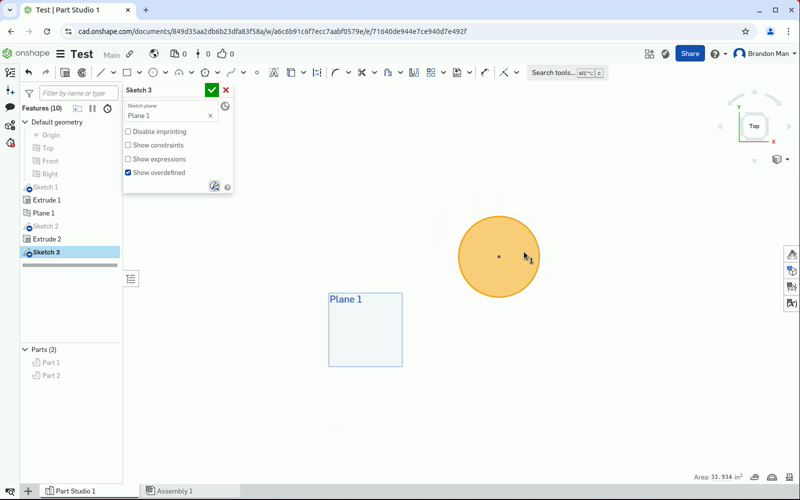
scroll(-6)
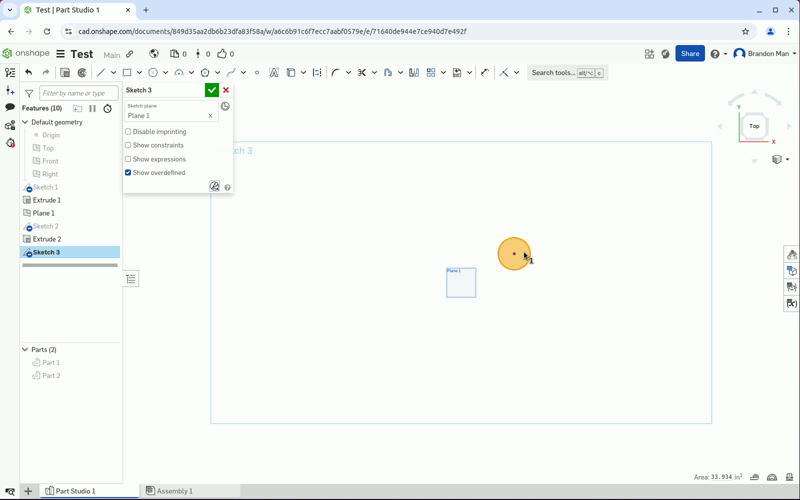
mouse_move(73, 352)
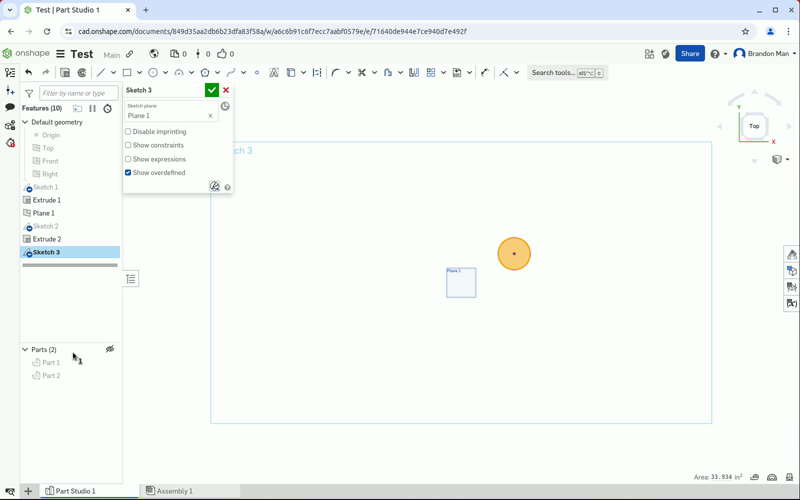
key(shift+y)
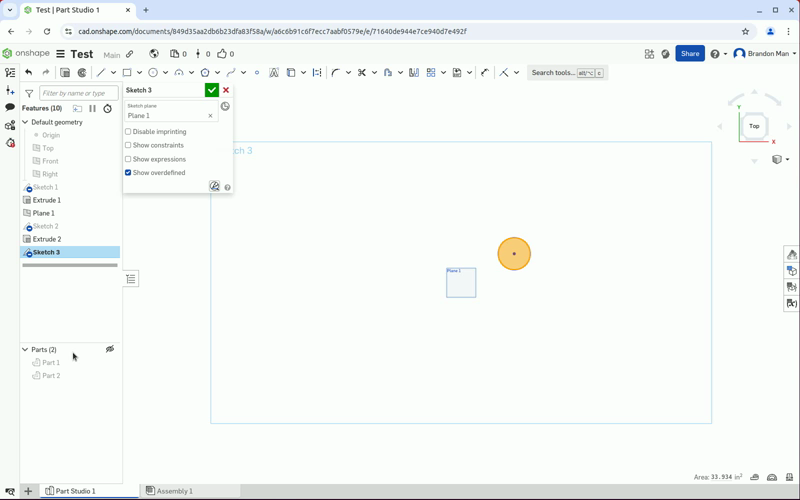
key(shift+e)
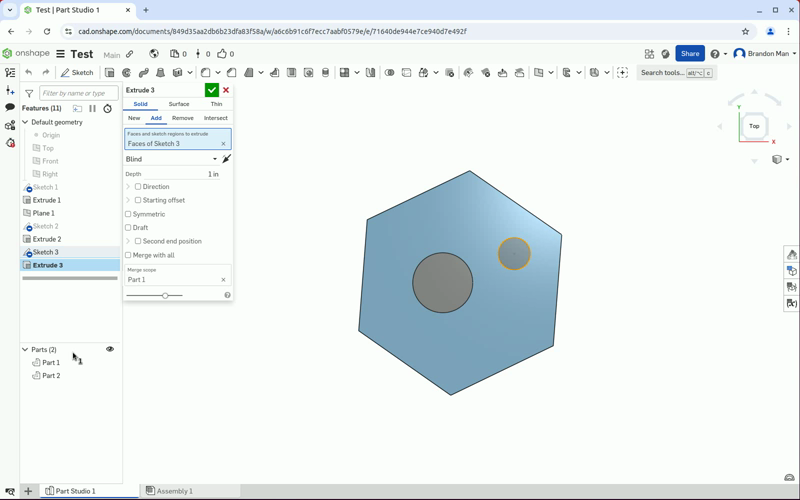
mouse_move(143, 106)
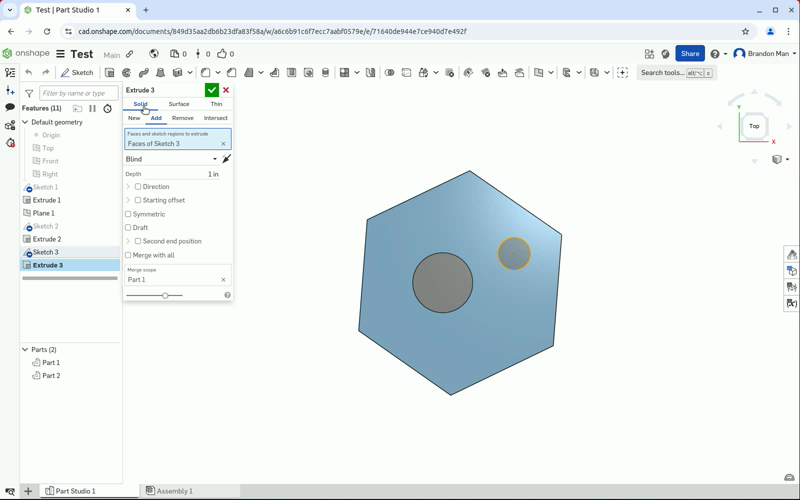
click(143, 106)
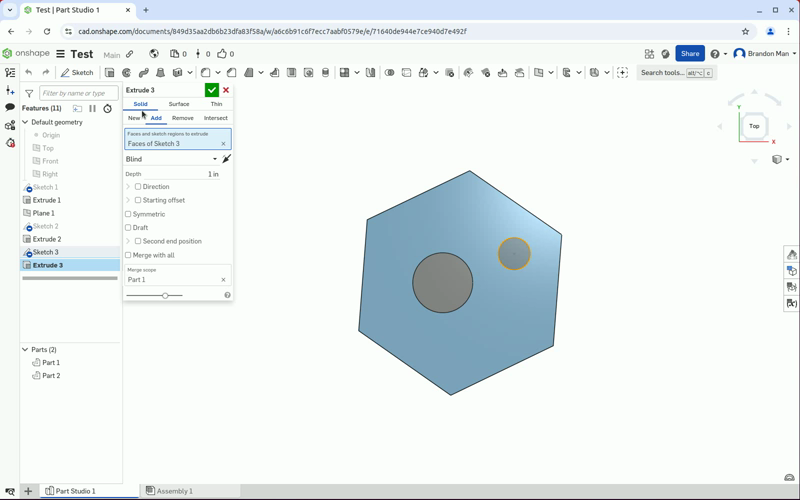
mouse_move(137, 120)
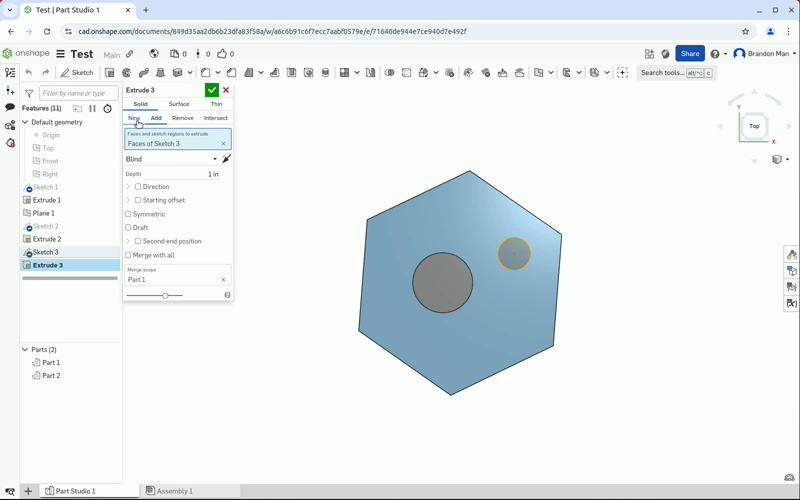
click(137, 120)
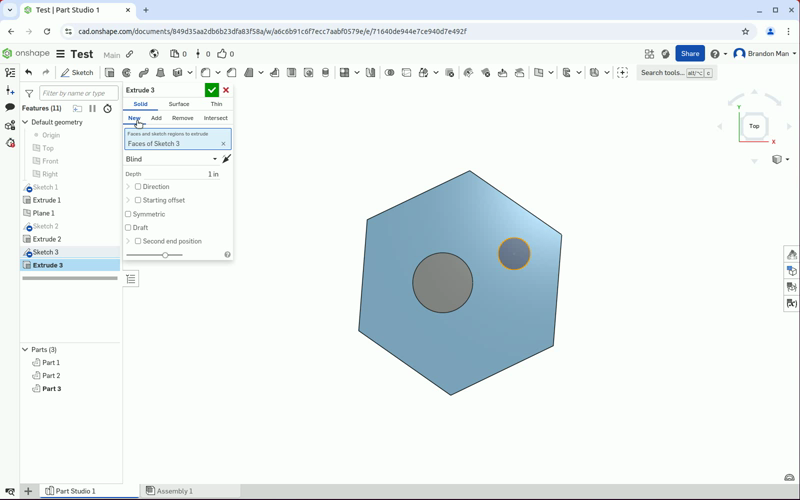
key(tab, 4)
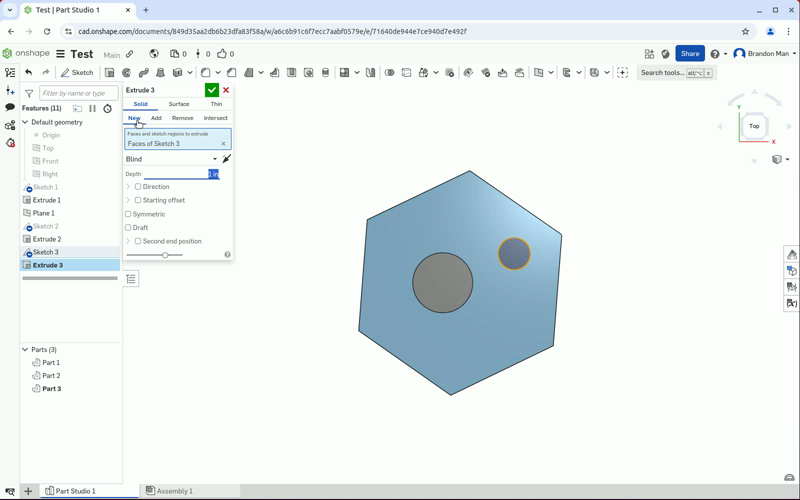
text(9.628)
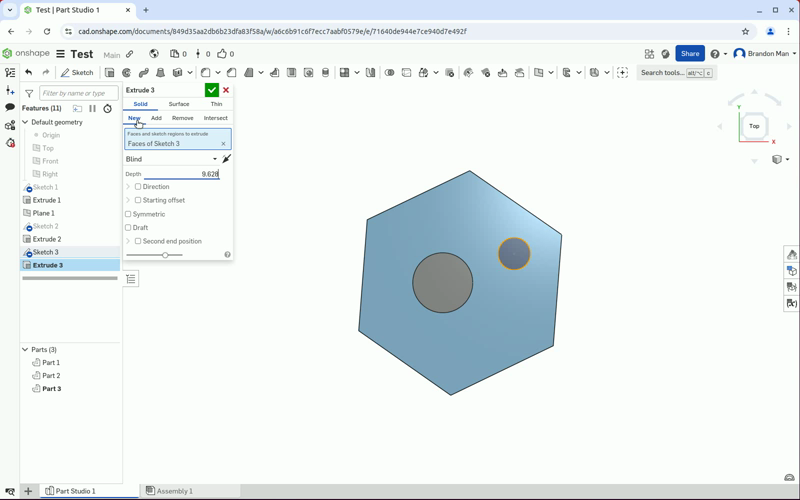
key(enter)
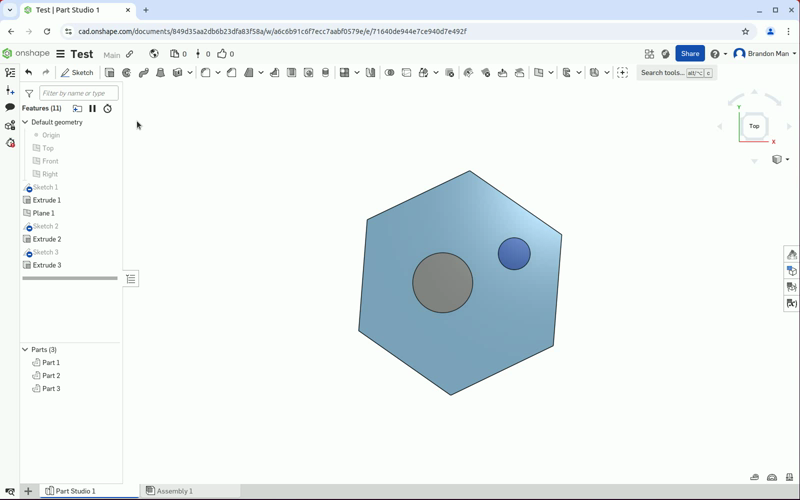
key(shift+h)
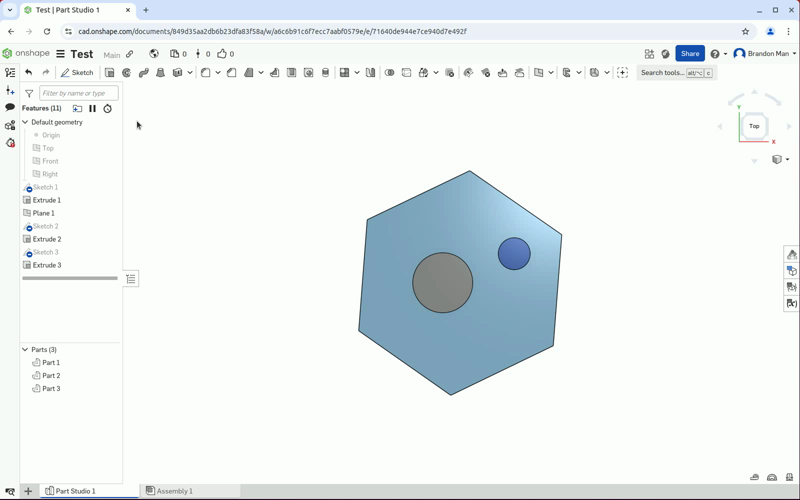
key(shift+h)
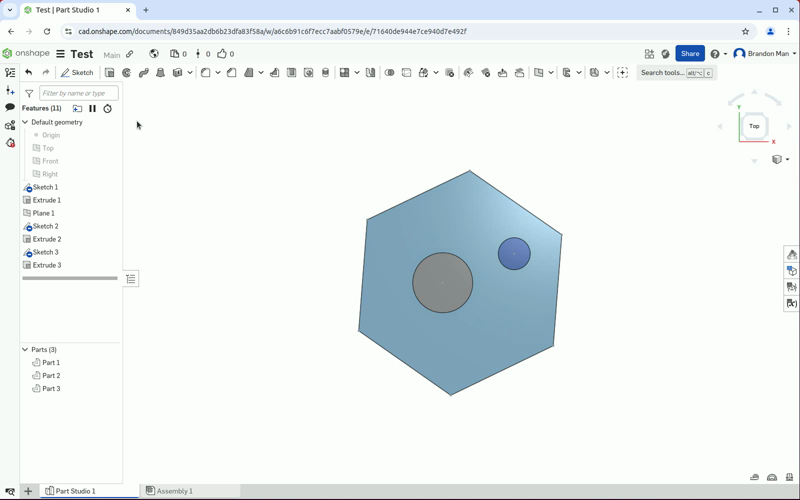
key(shift+7)
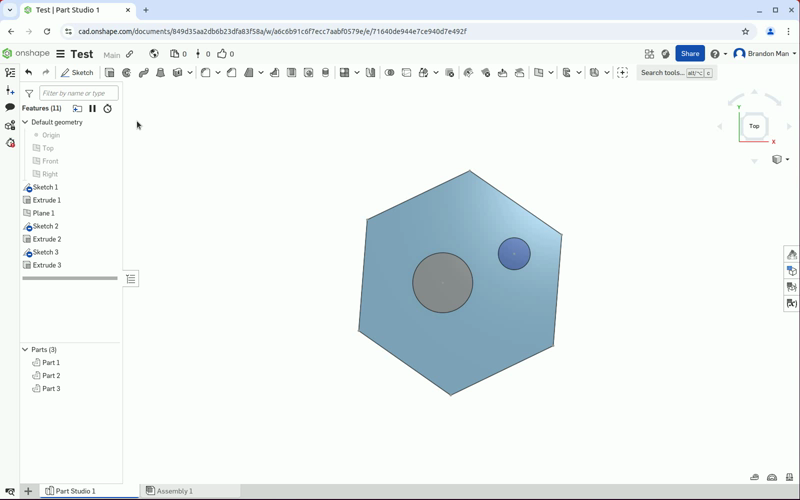
key(up, 3)
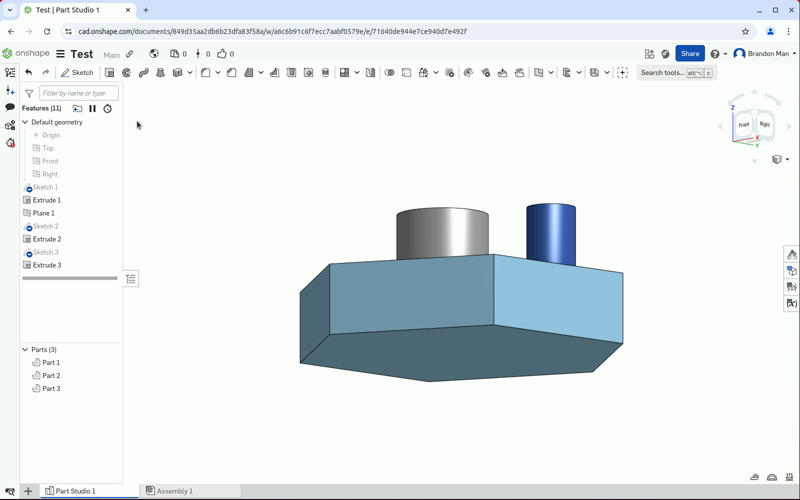
key(left, 3)
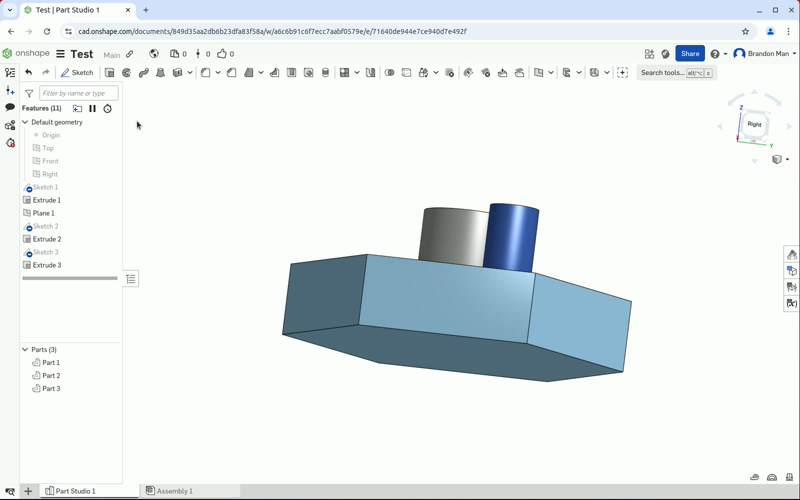
key(right, 3)
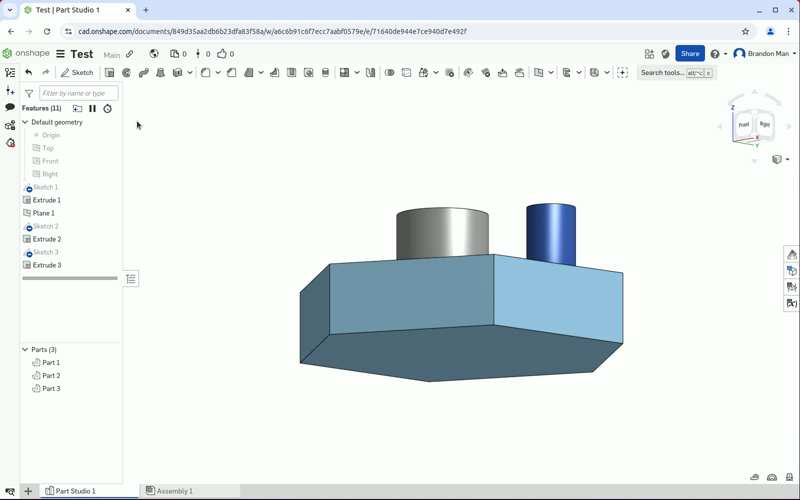
key(down, 3)
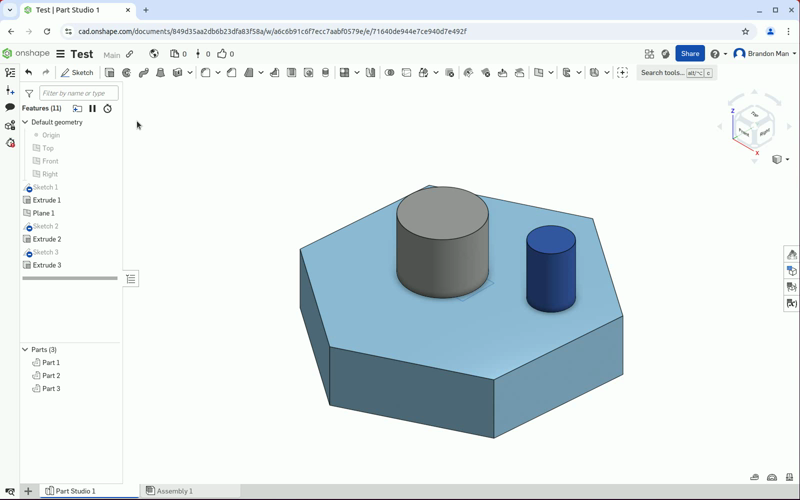
mouse_move(73, 189)
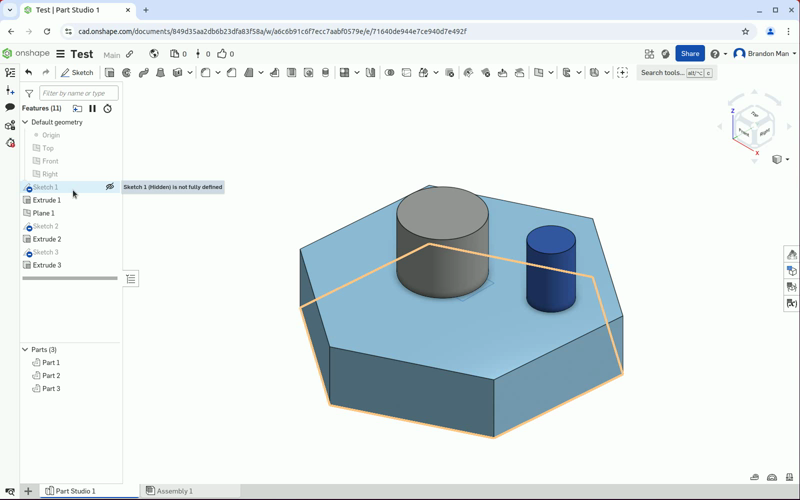
click(73, 189)